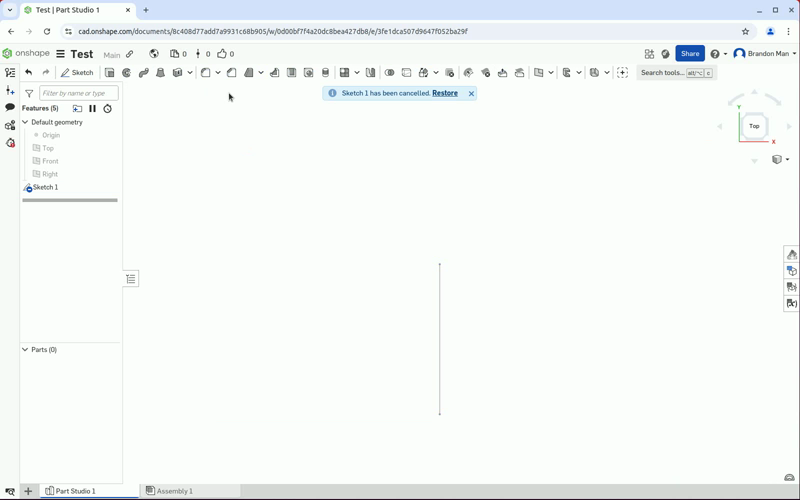
key(shift+h)
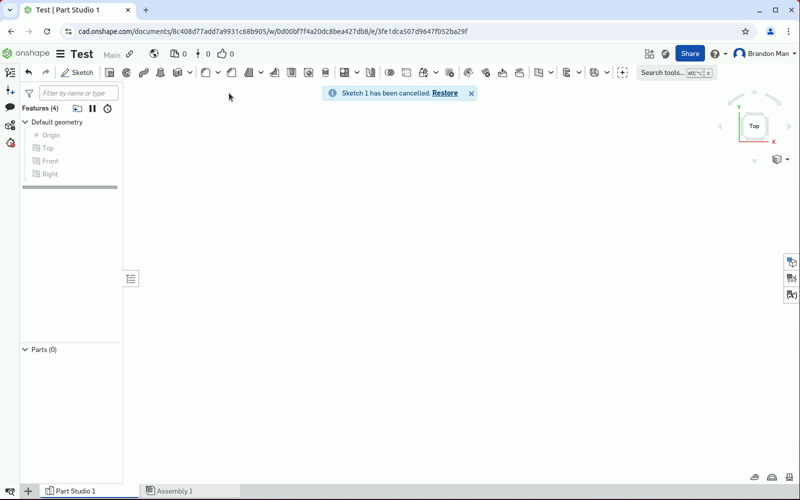
mouse_move(73, 352)
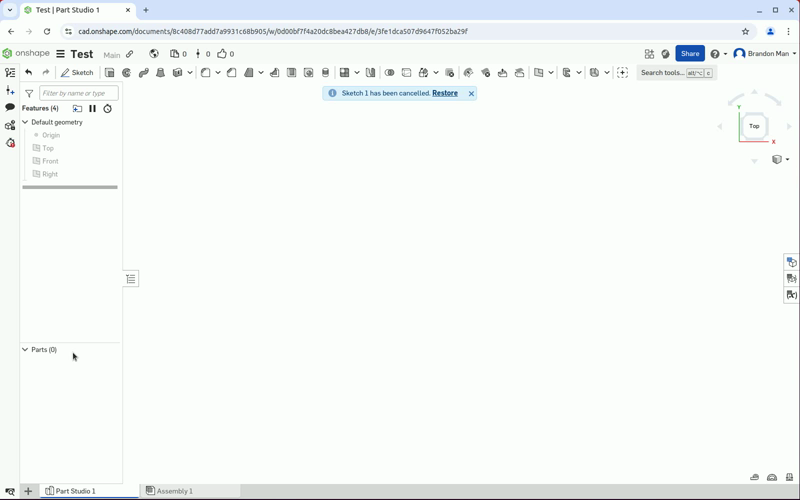
key(y)
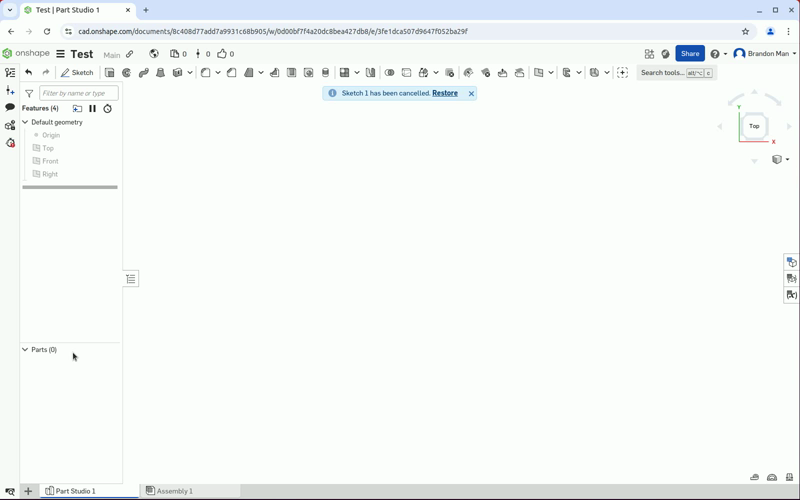
key(shift+p)
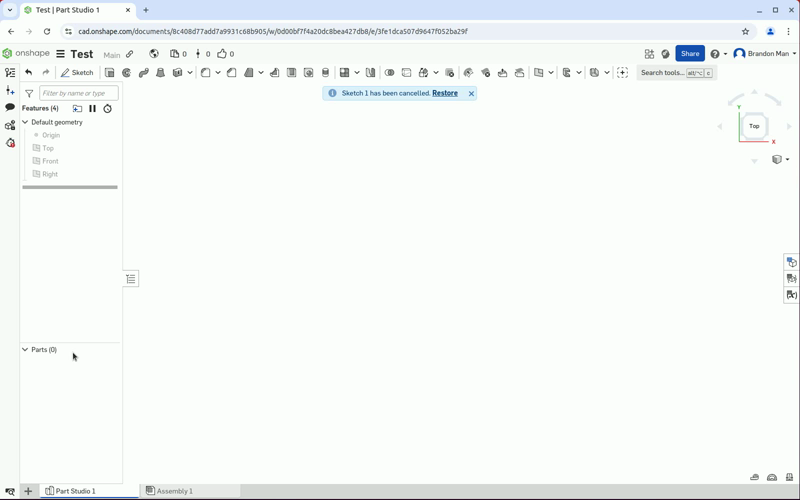
key(space)
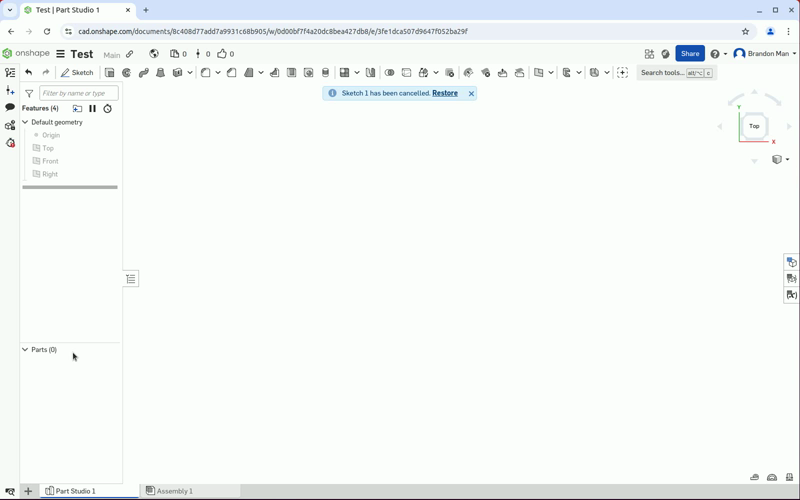
key_down(shift)
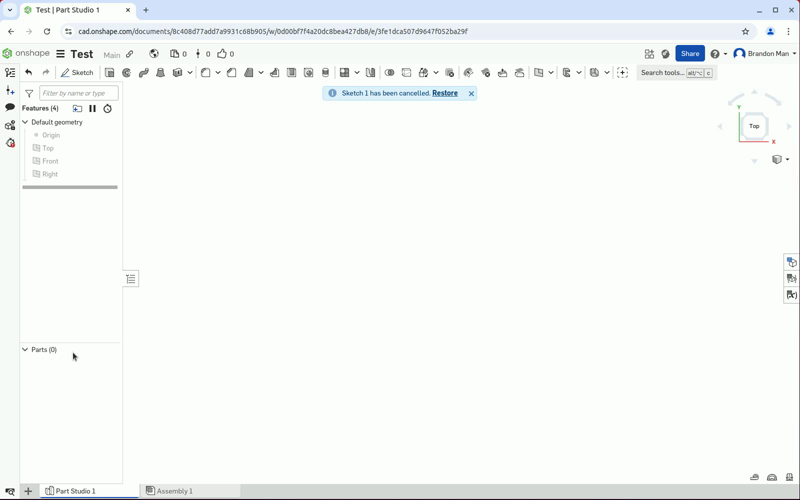
key(up)
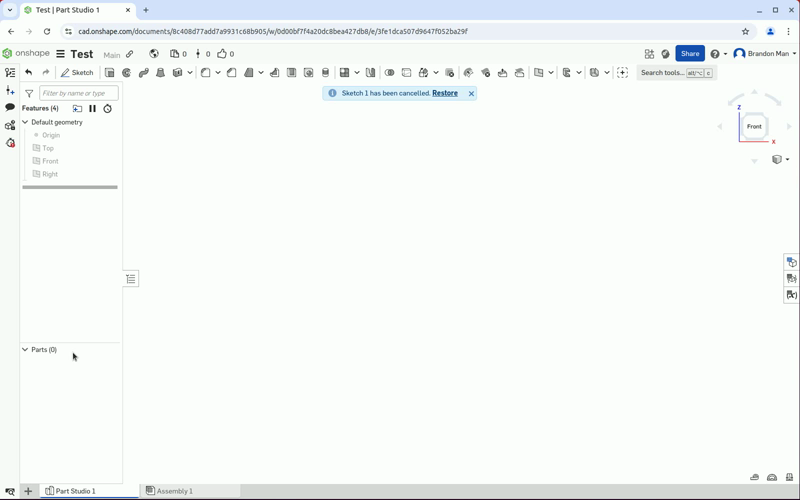
key_up(shift)
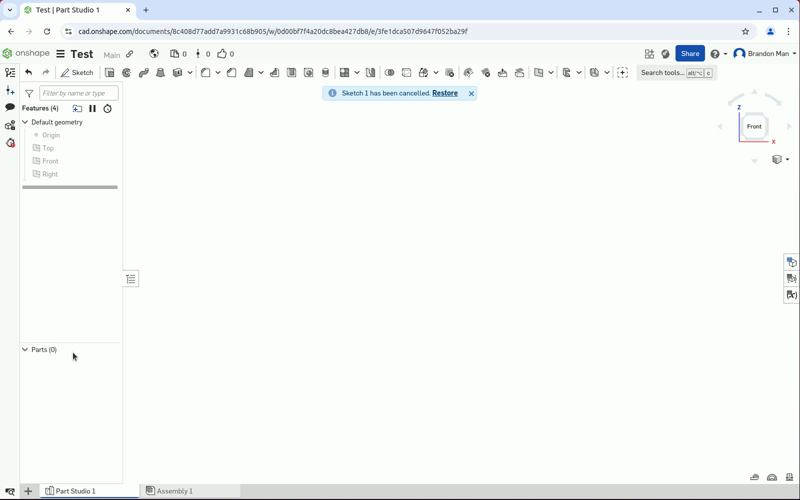
mouse_move(73, 352)
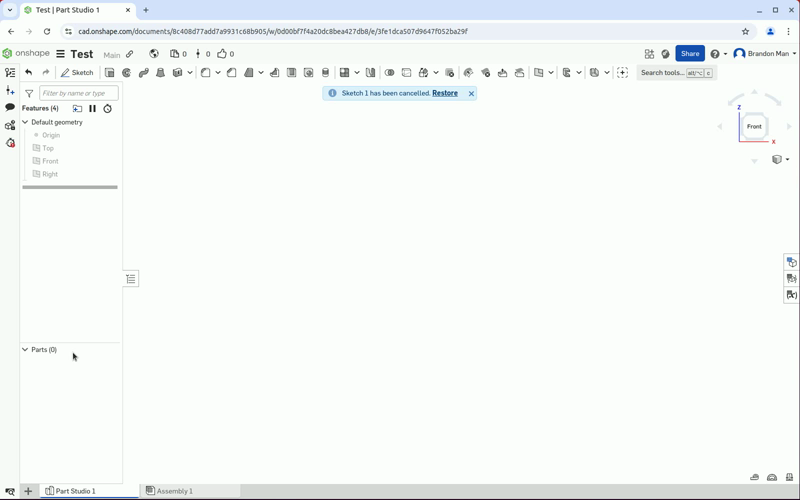
key(shift+y)
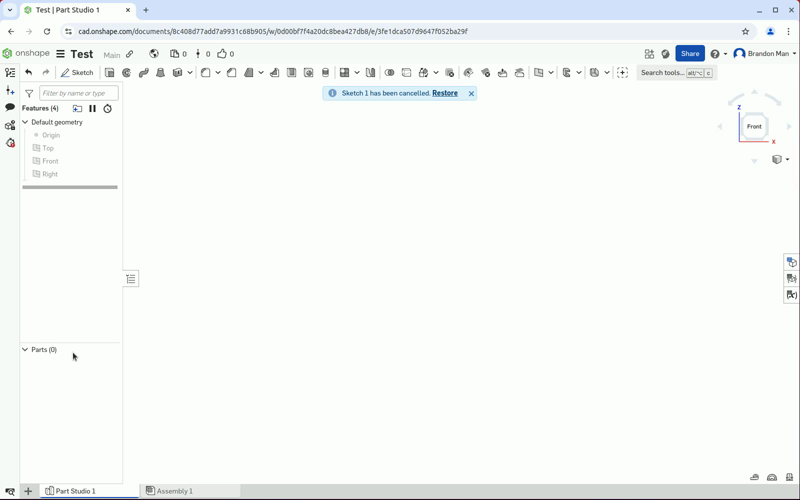
key(shift+s)
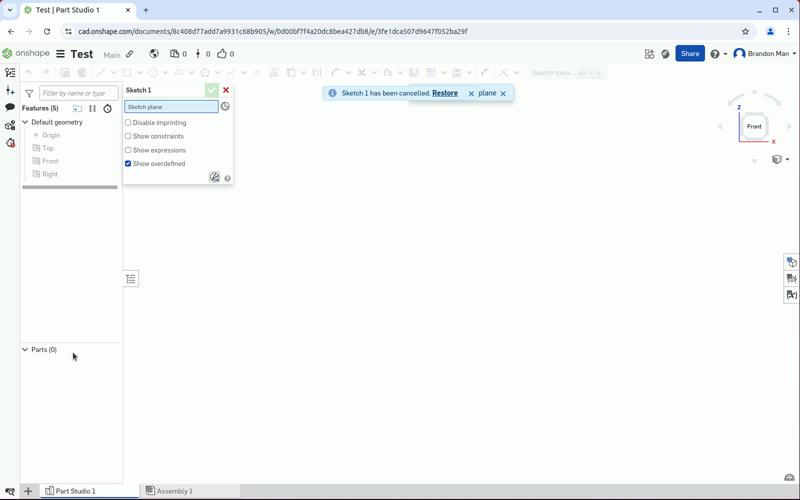
mouse_move(73, 163)
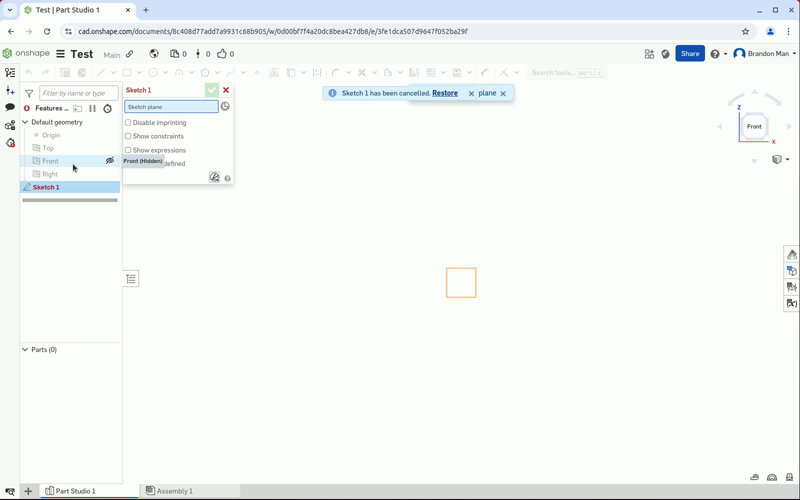
click(73, 163)
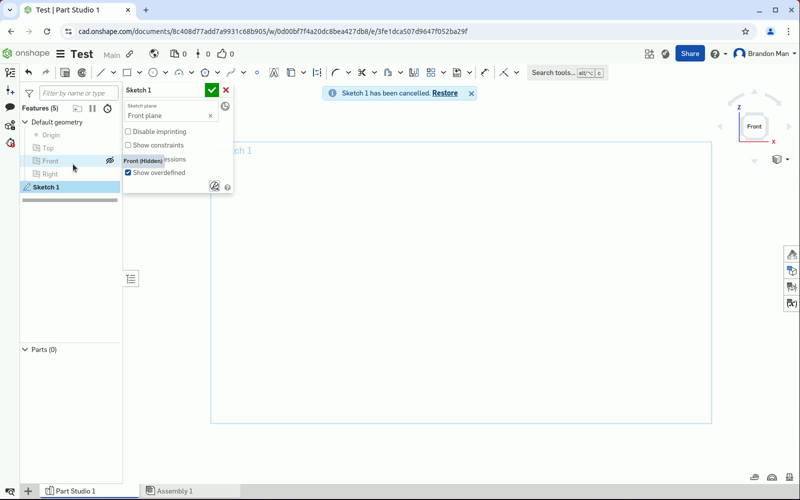
mouse_move(73, 352)
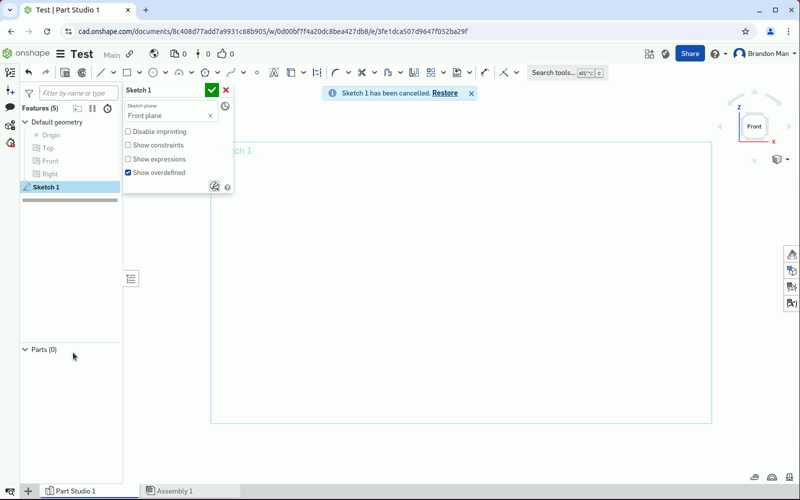
key(y)
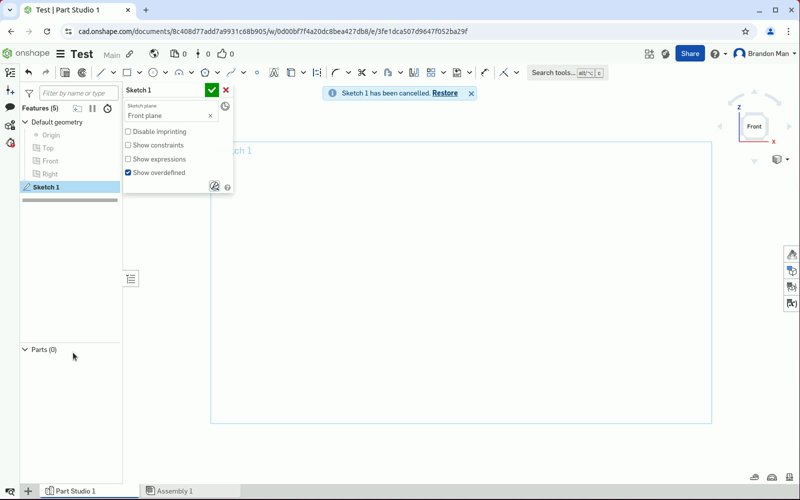
key(c)
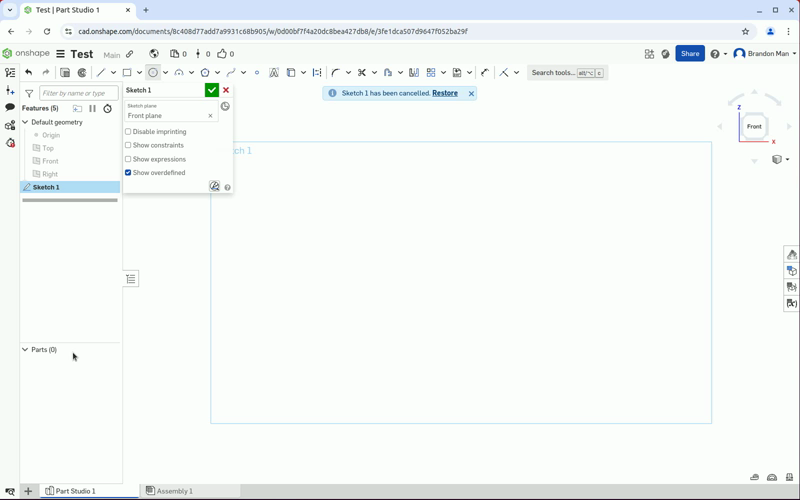
key_down(shift)
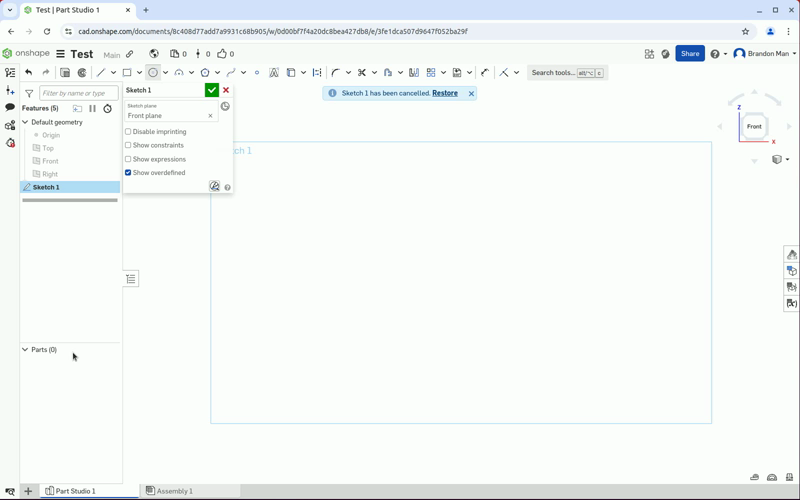
mouse_move(461, 282)
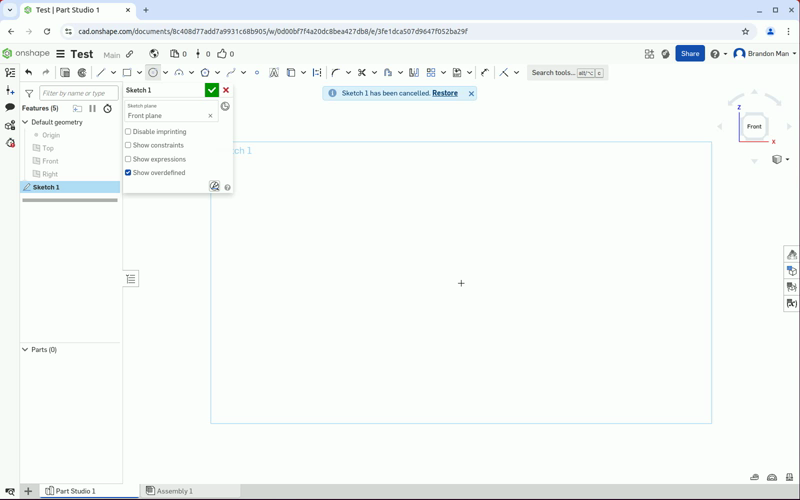
click(461, 282)
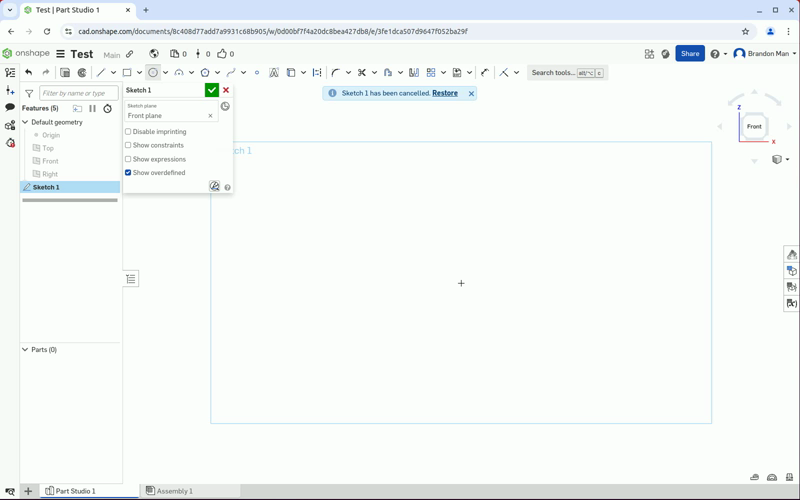
key_up(shift)
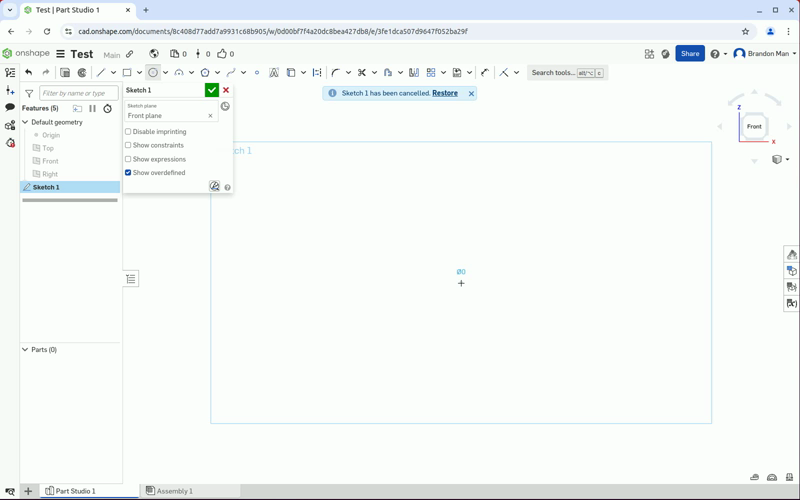
mouse_move(466, 282)
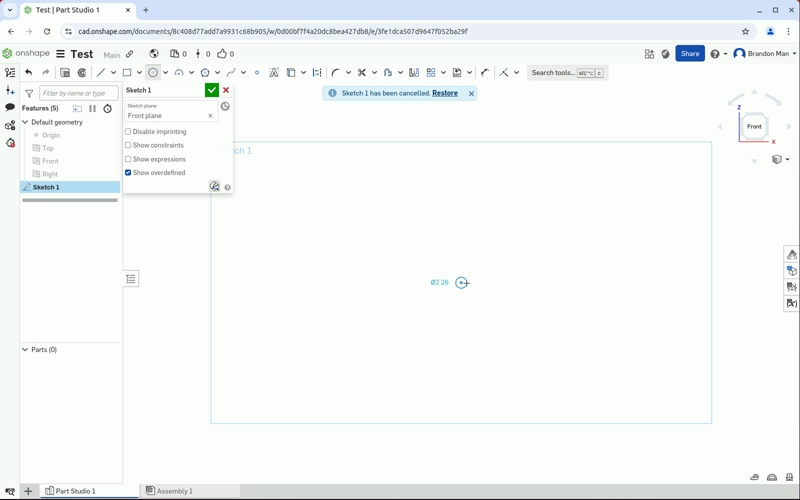
click(466, 282)
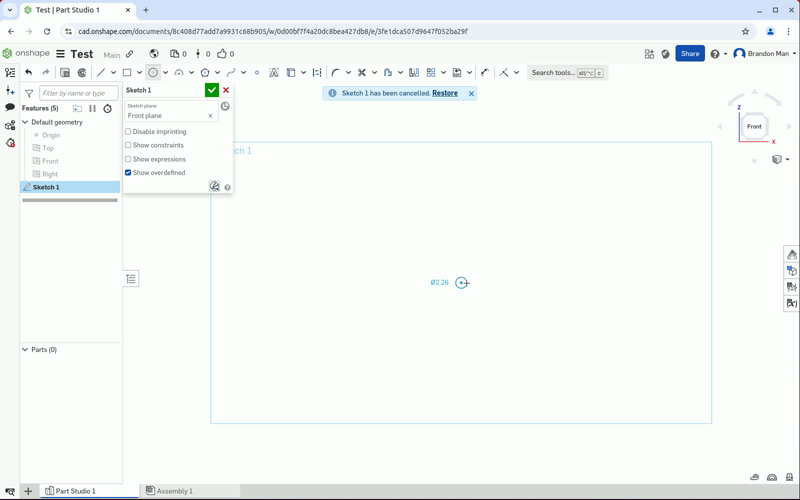
key(esc)
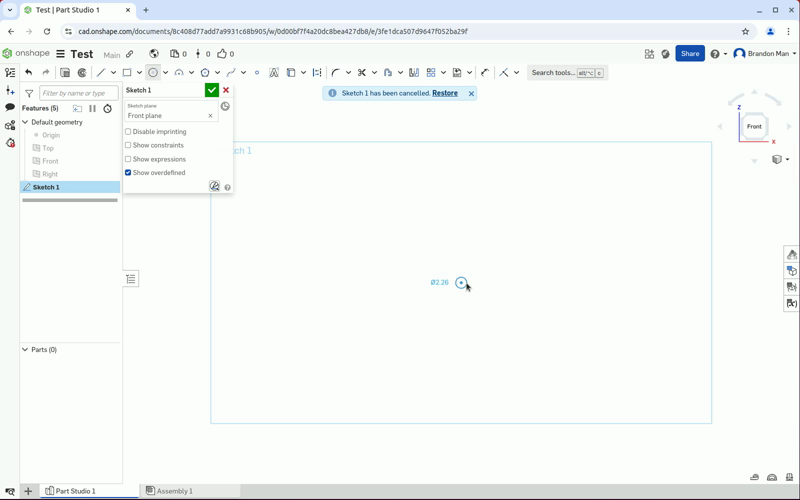
mouse_move(460, 281)
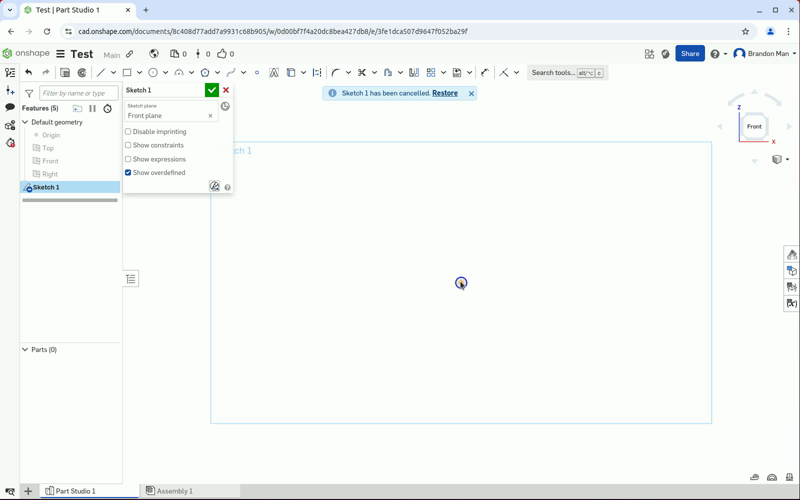
scroll(6)
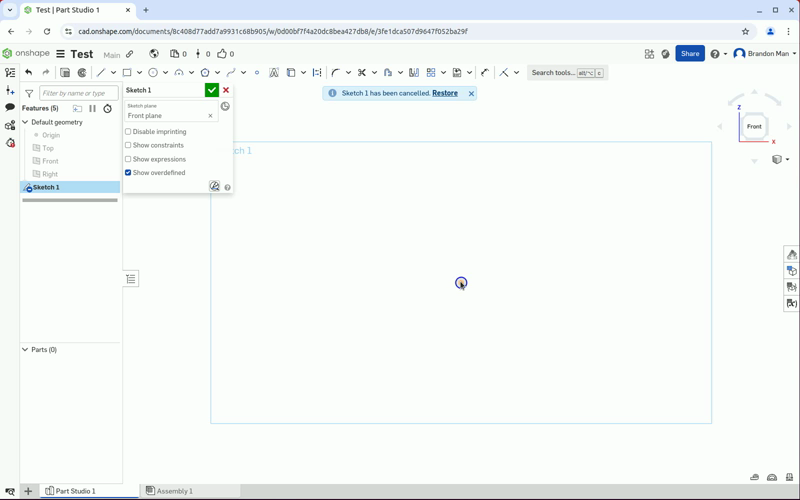
scroll(6)
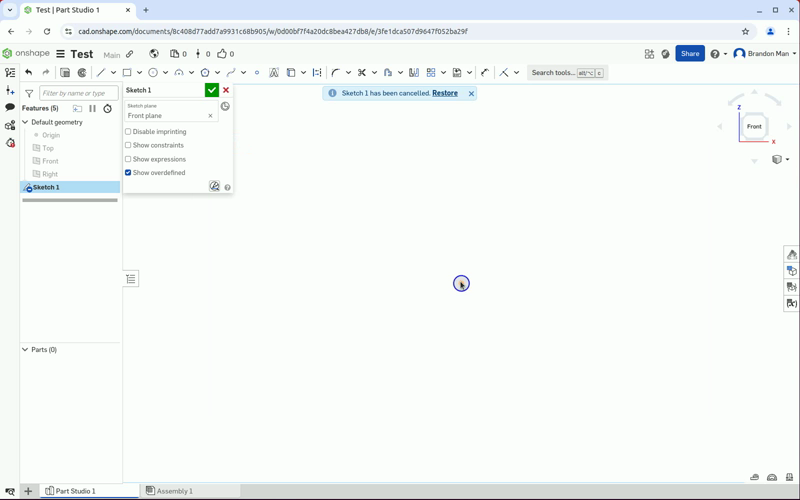
scroll(6)
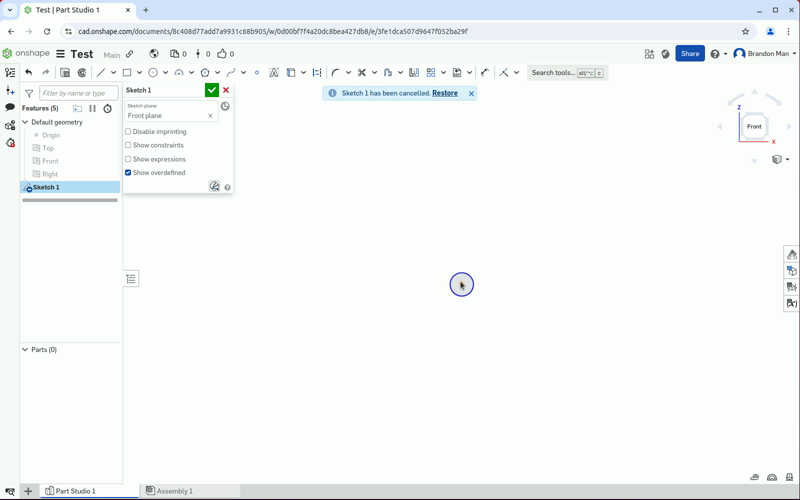
scroll(6)
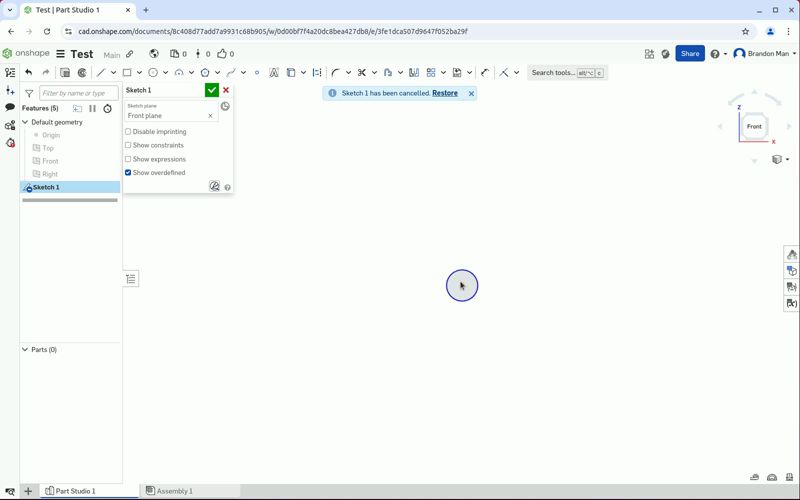
scroll(6)
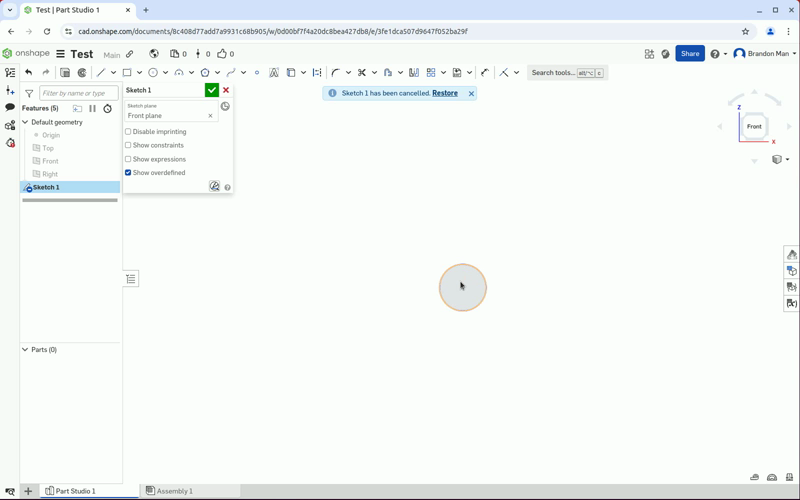
scroll(6)
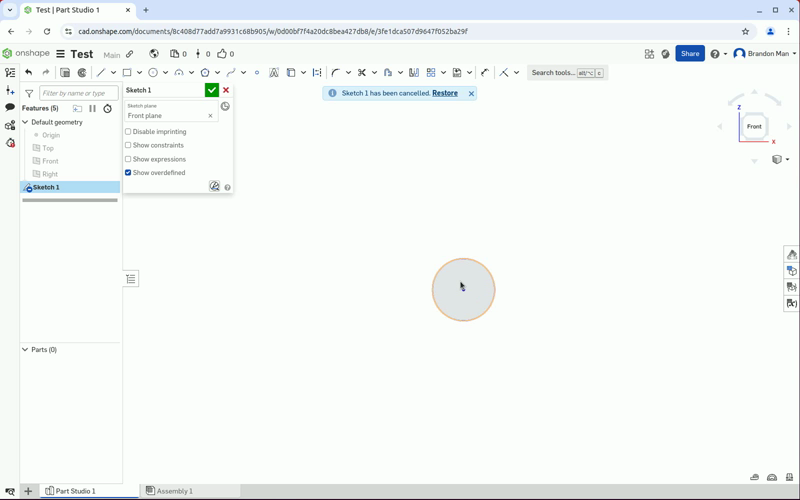
scroll(6)
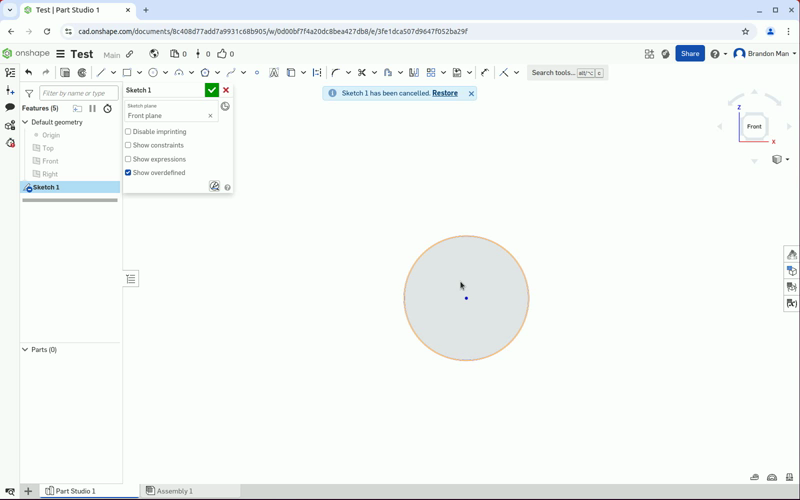
click(460, 281)
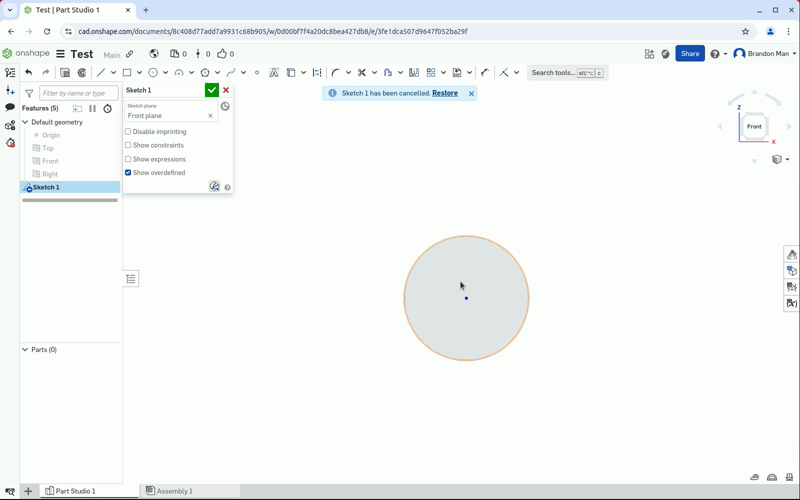
scroll(-6)
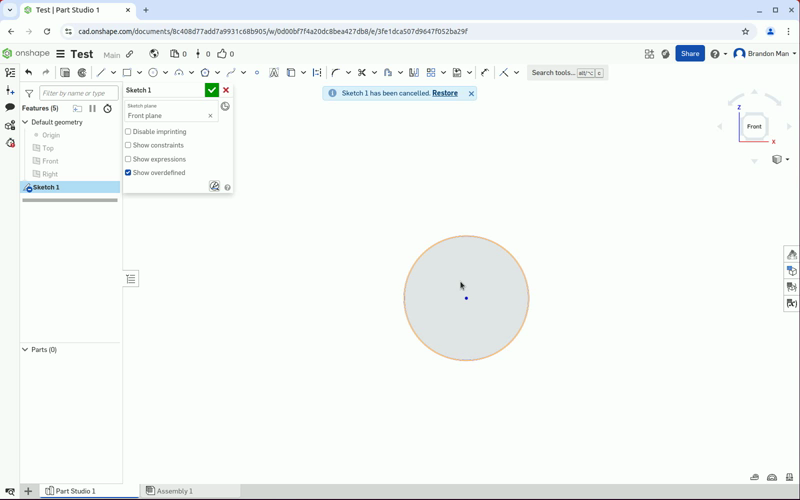
scroll(-6)
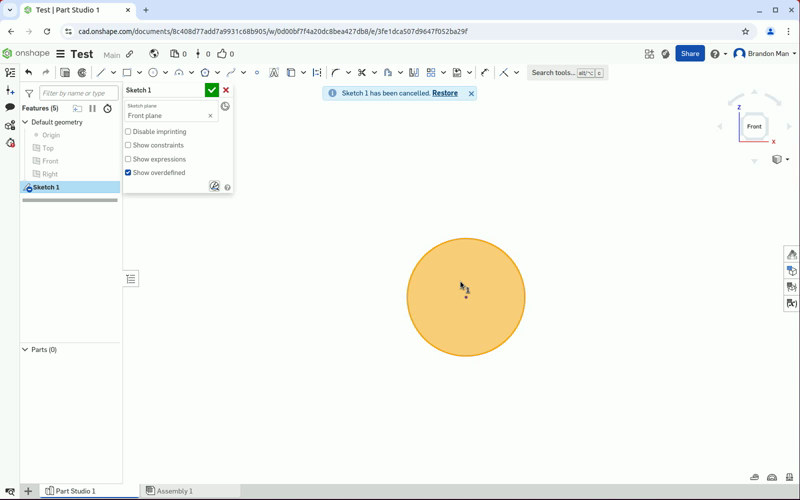
scroll(-6)
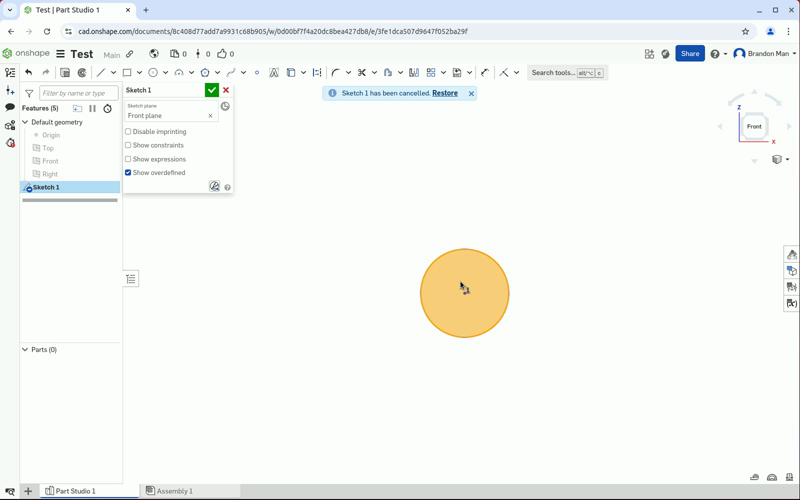
scroll(-6)
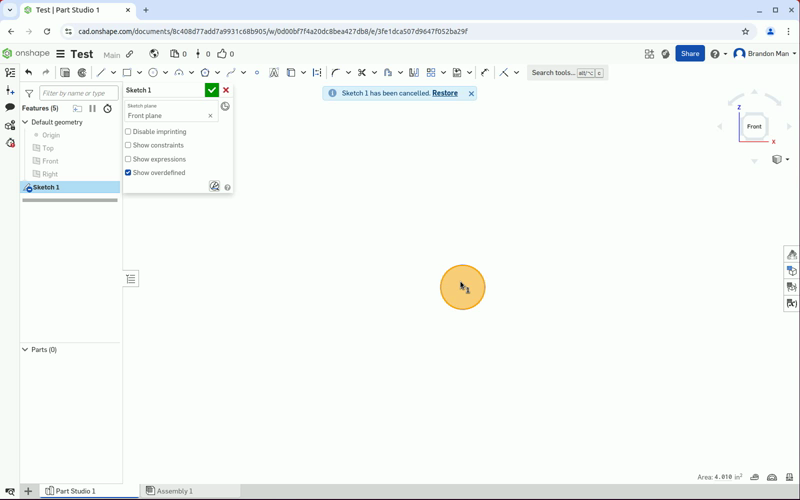
scroll(-6)
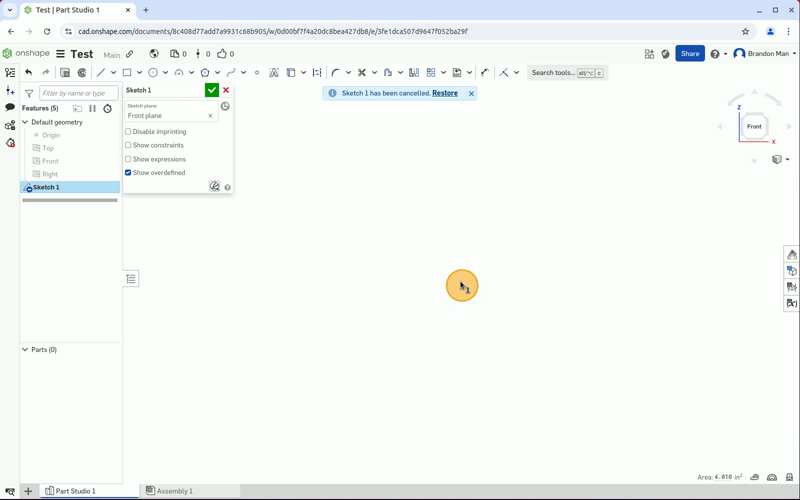
scroll(-6)
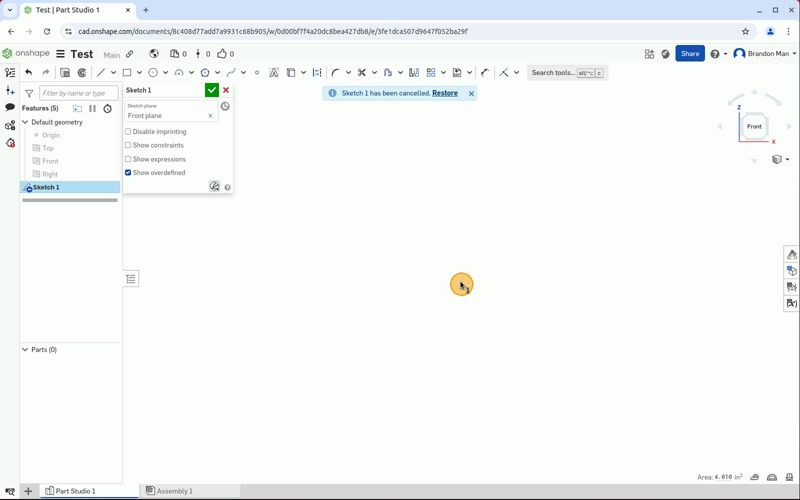
scroll(-6)
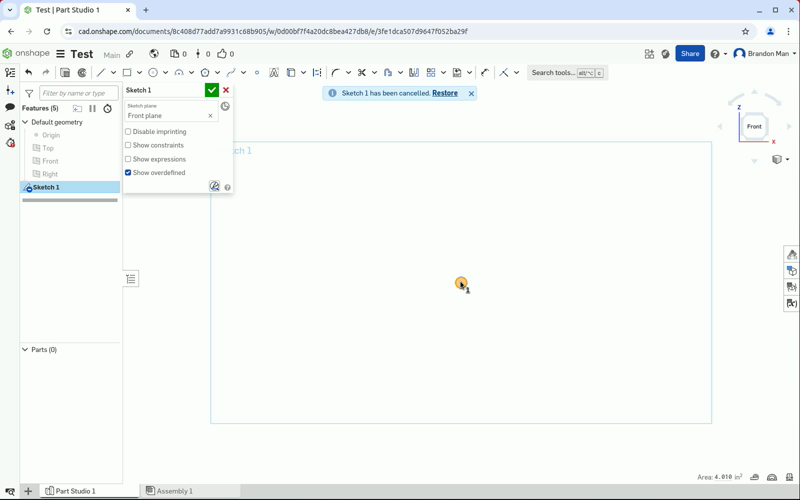
mouse_move(73, 352)
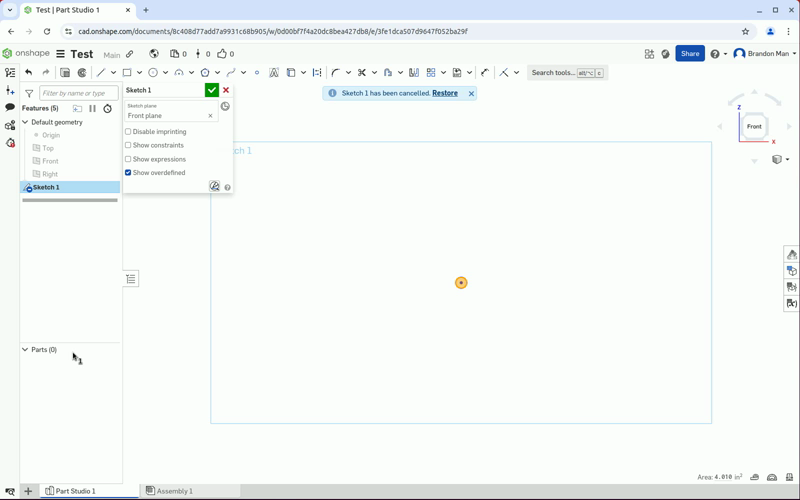
key(shift+y)
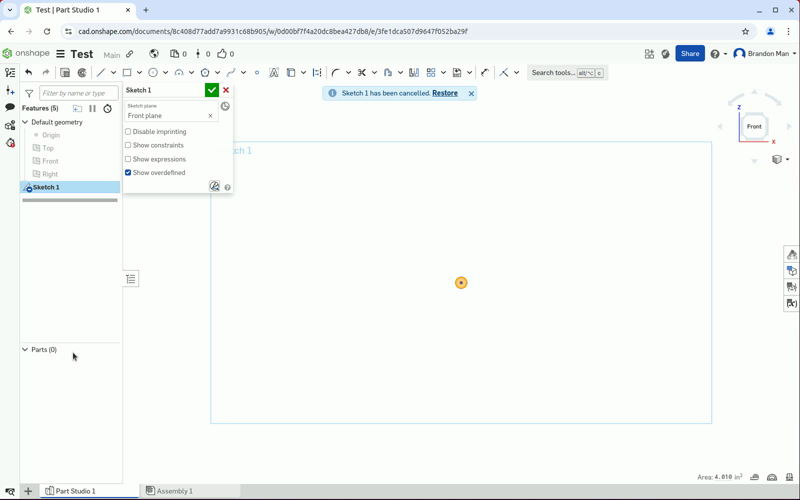
key(shift+e)
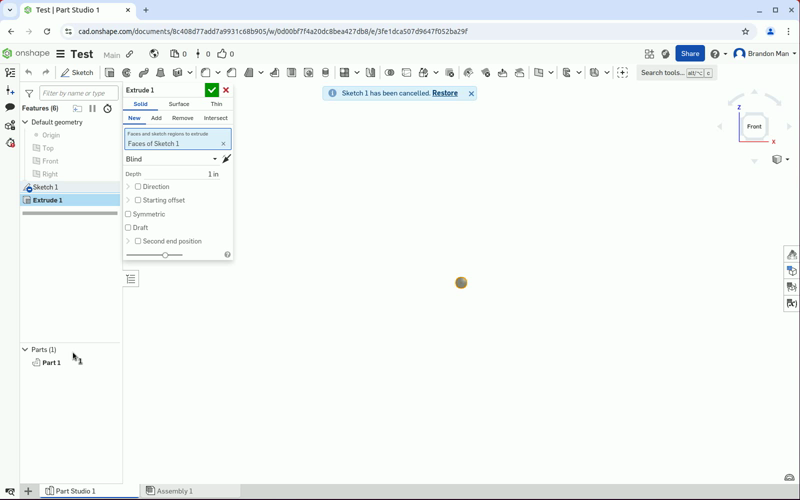
mouse_move(143, 106)
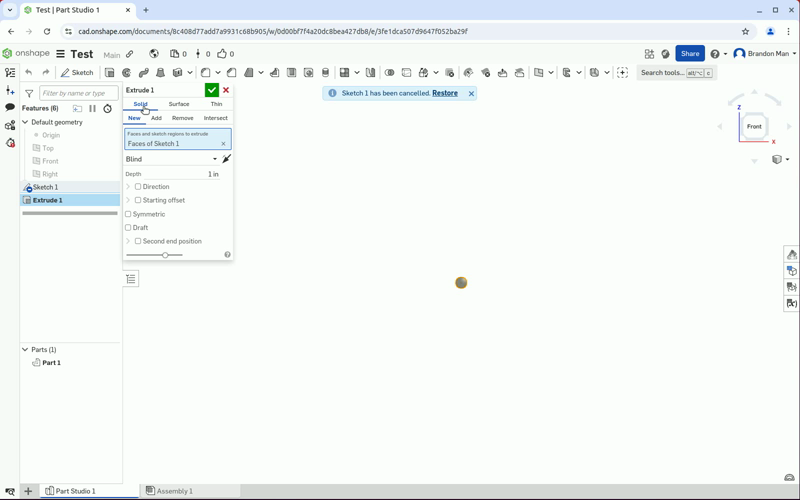
click(143, 106)
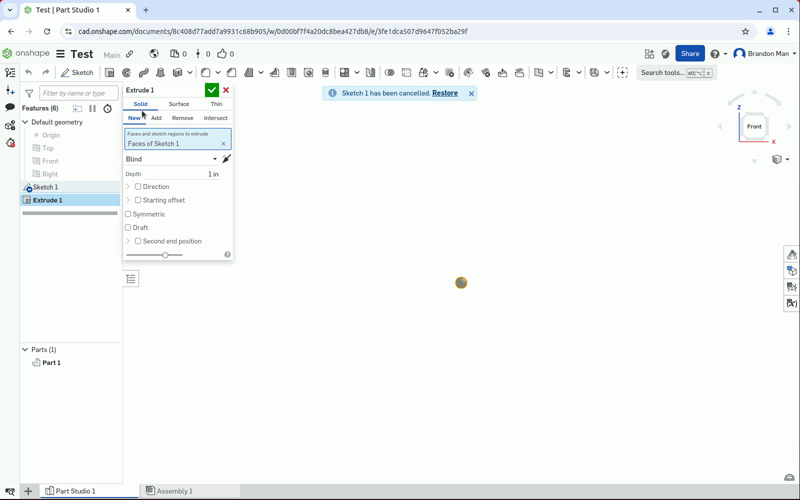
mouse_move(137, 120)
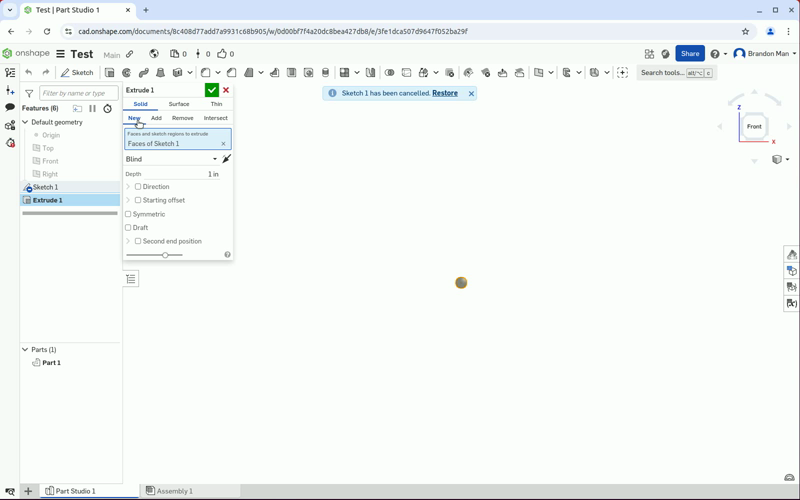
click(137, 120)
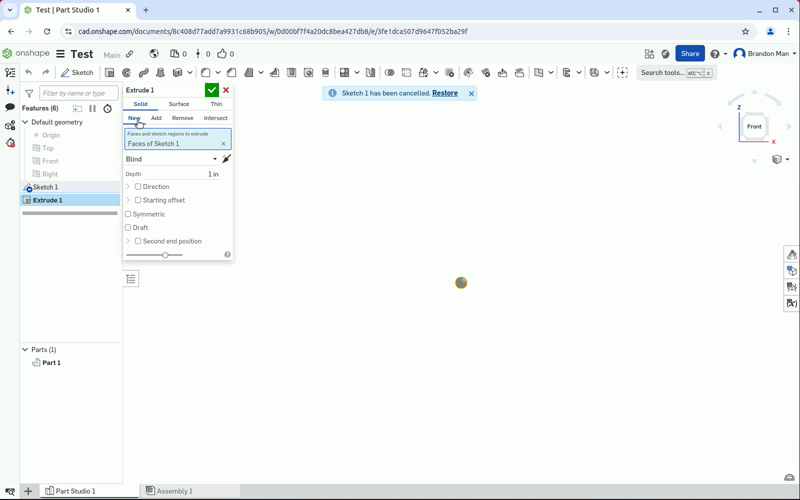
key(tab, 4)
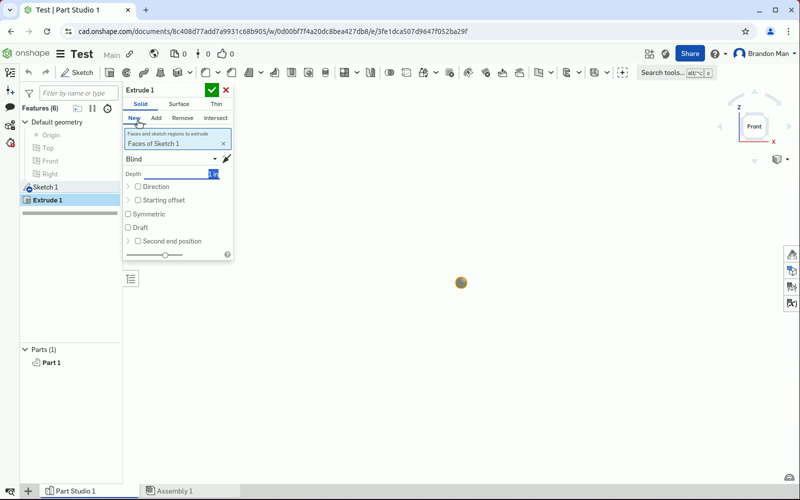
text(23.108)
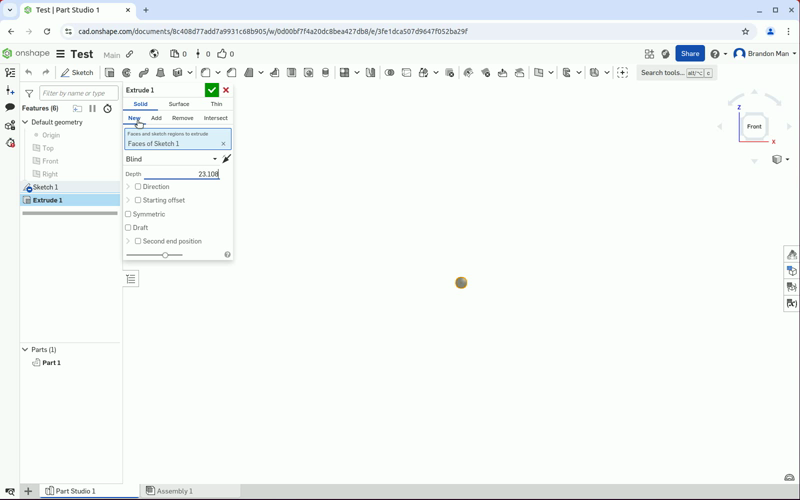
key(enter)
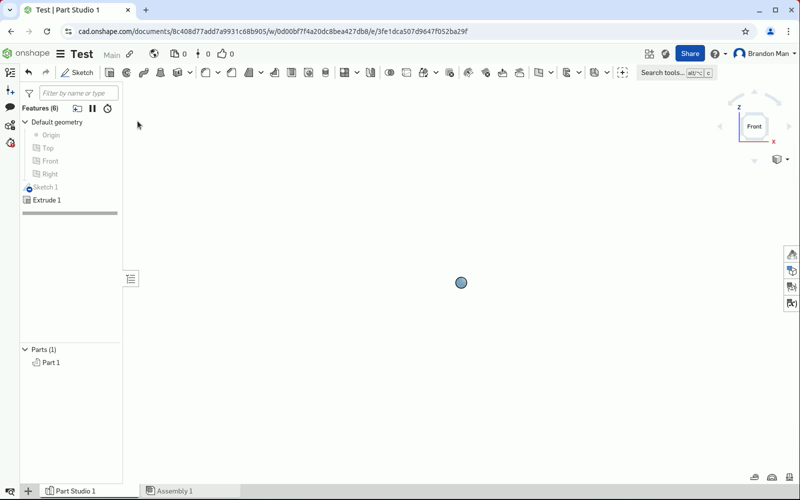
key(shift+h)
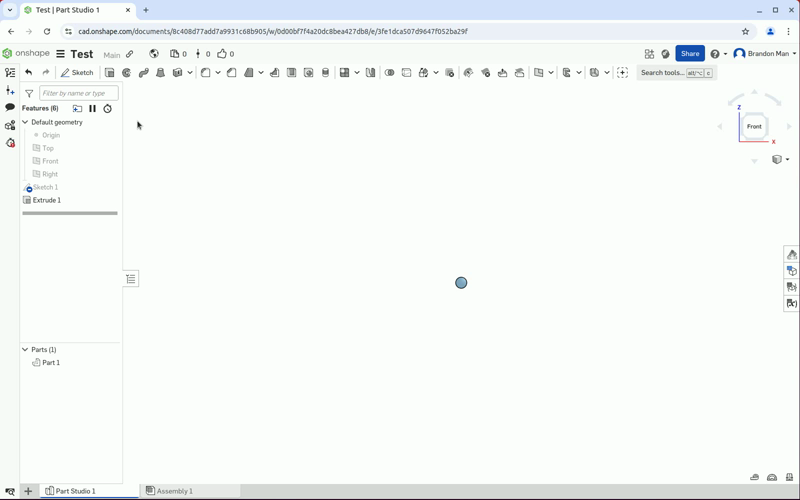
key(shift+h)
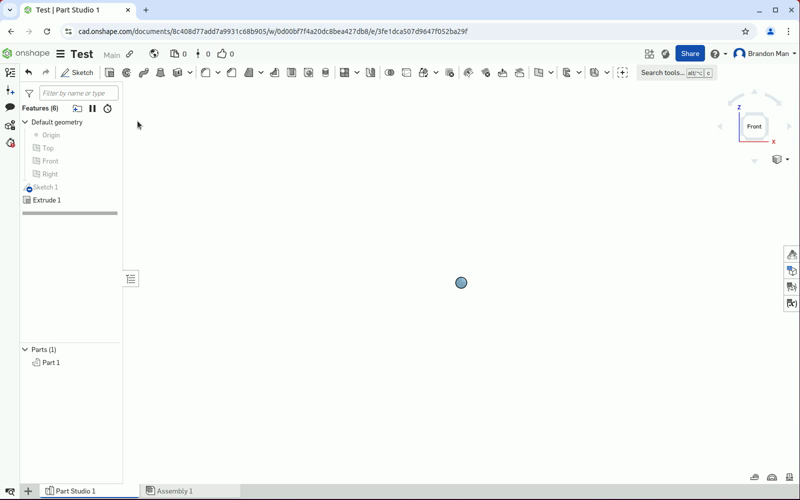
mouse_move(73, 189)
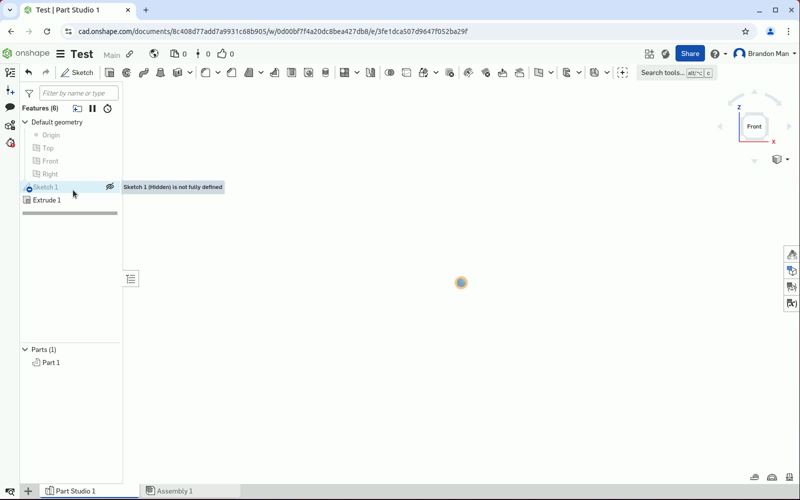
click(73, 189)
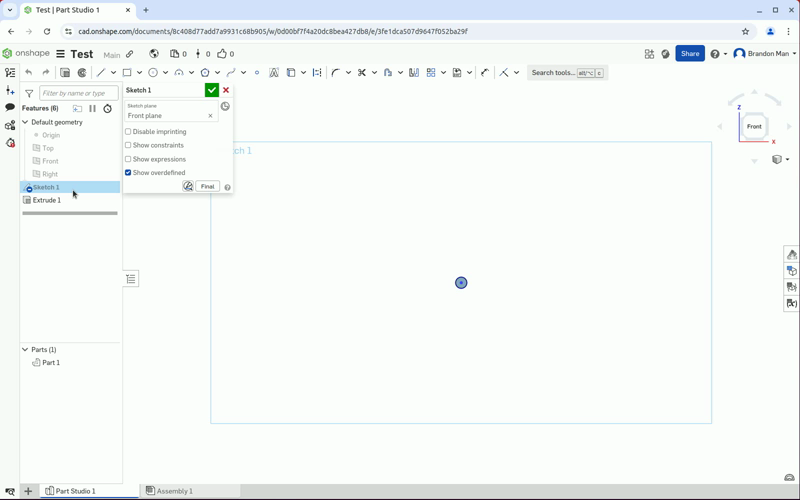
mouse_move(229, 92)
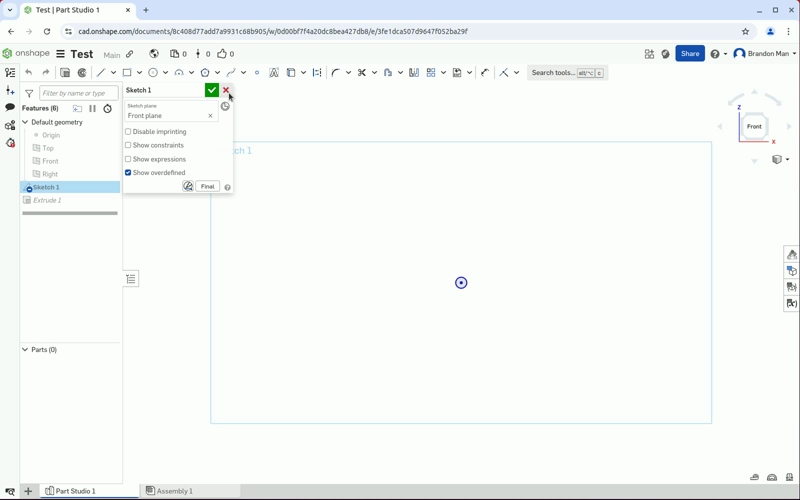
click(229, 92)
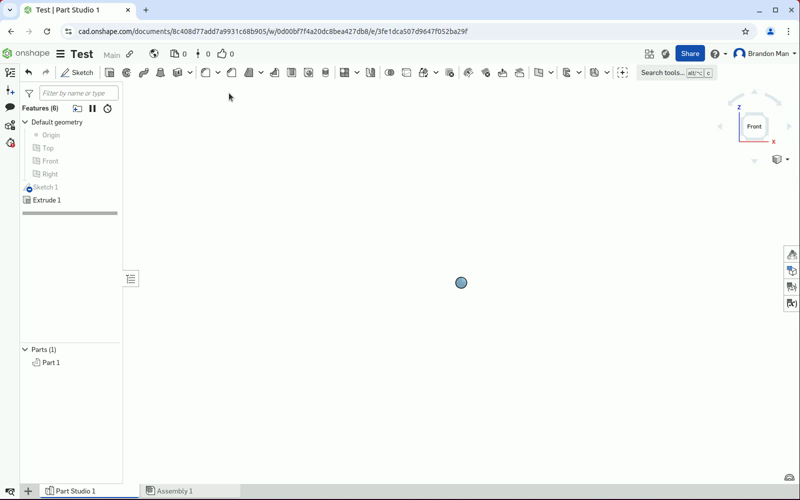
mouse_move(73, 352)
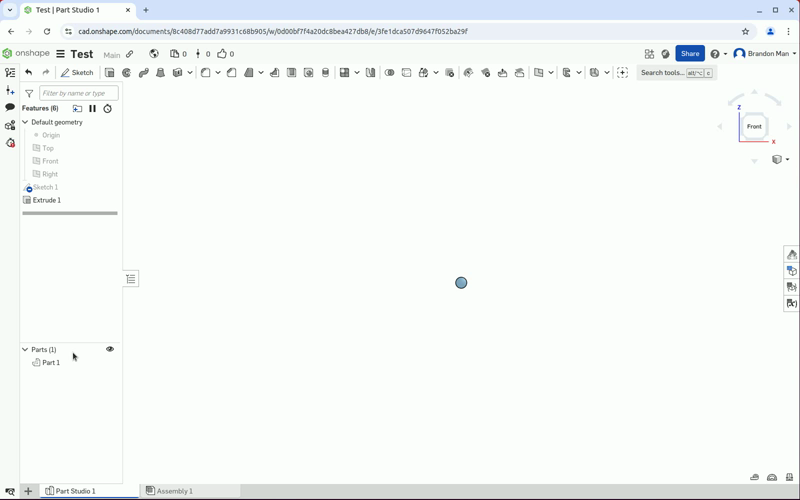
key(y)
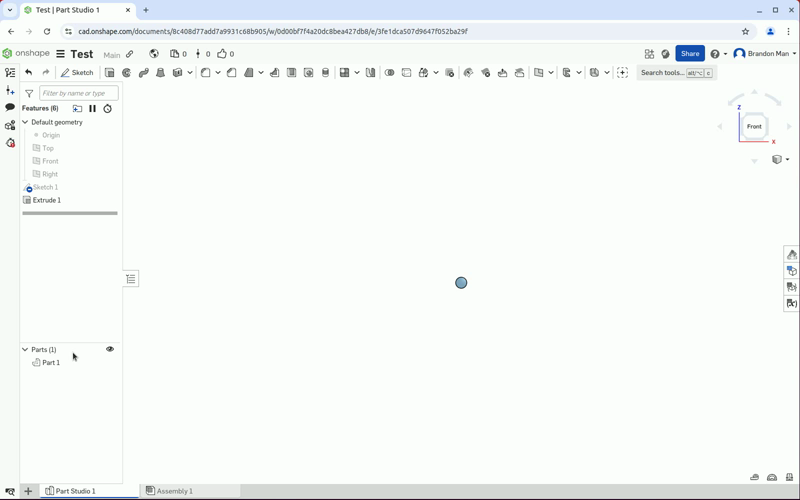
key(shift+p)
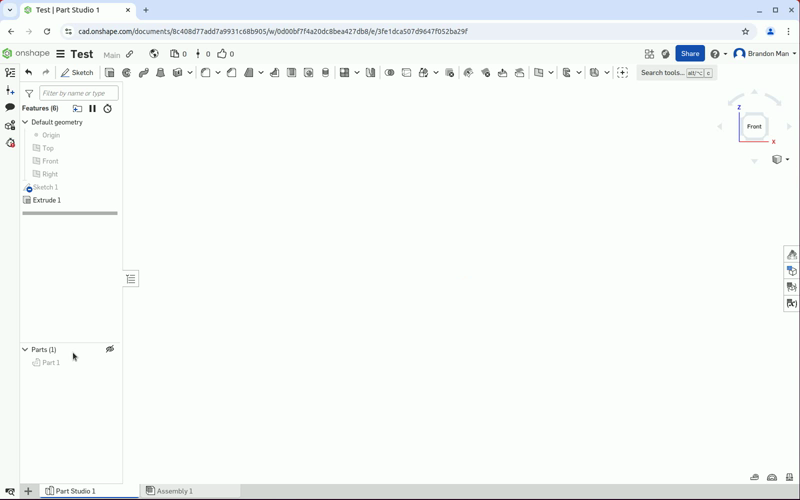
key(space)
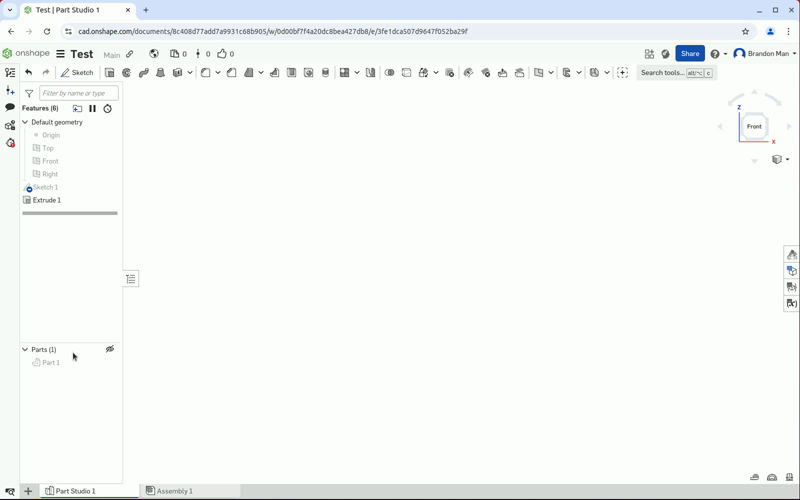
key_down(shift)
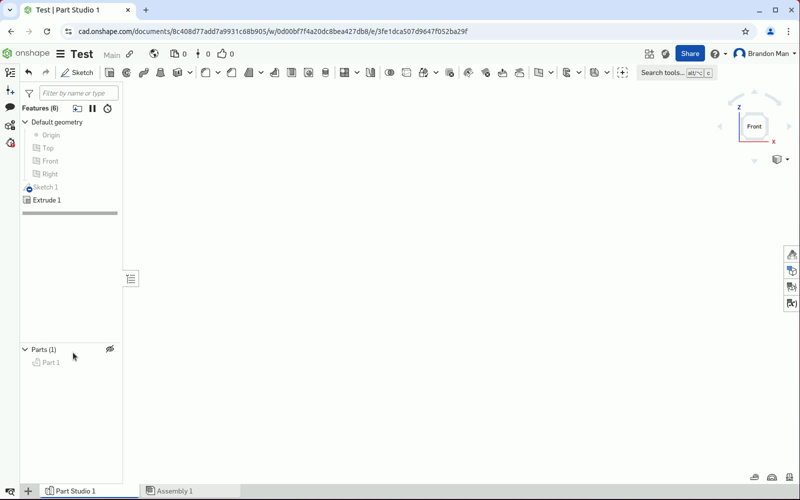
key(down)
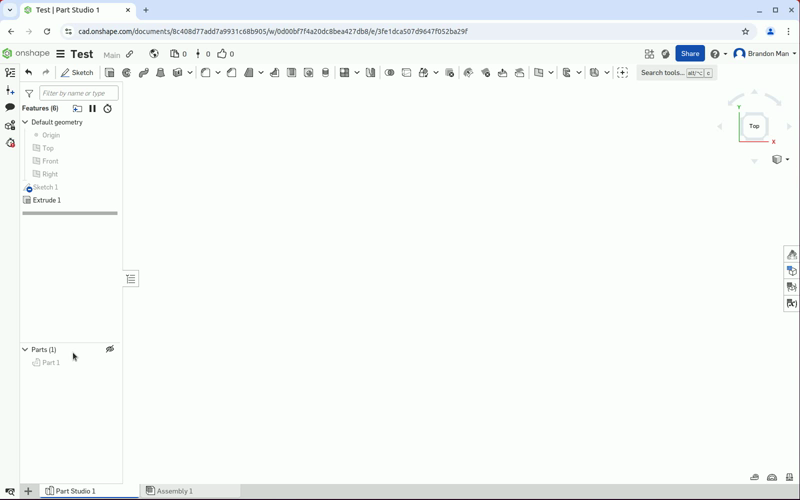
key_up(shift)
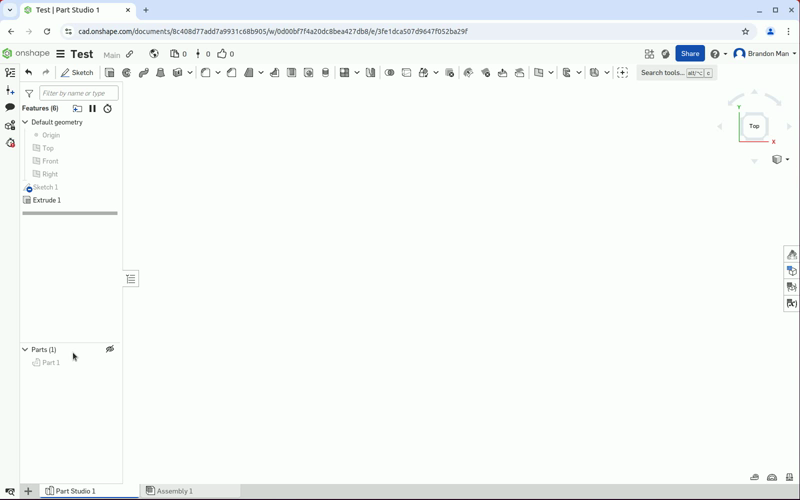
mouse_move(73, 352)
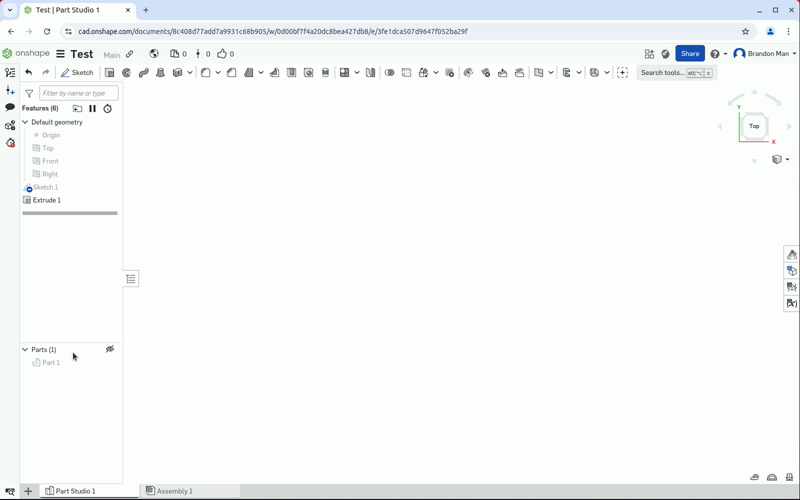
key(shift+y)
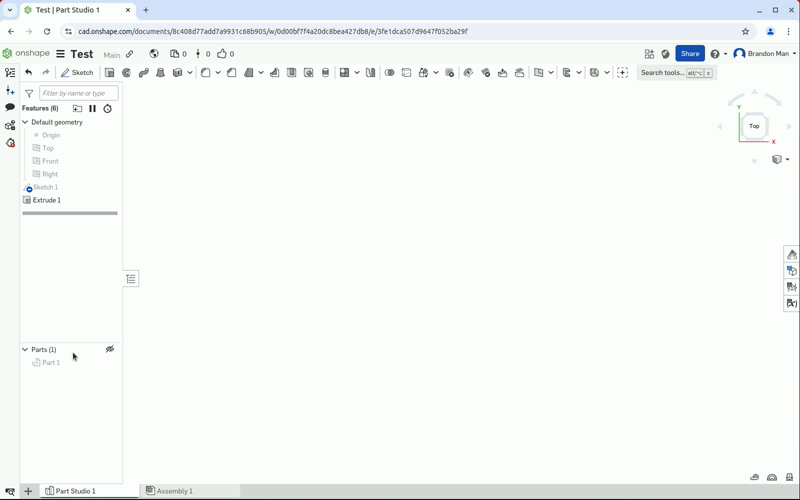
key(shift+s)
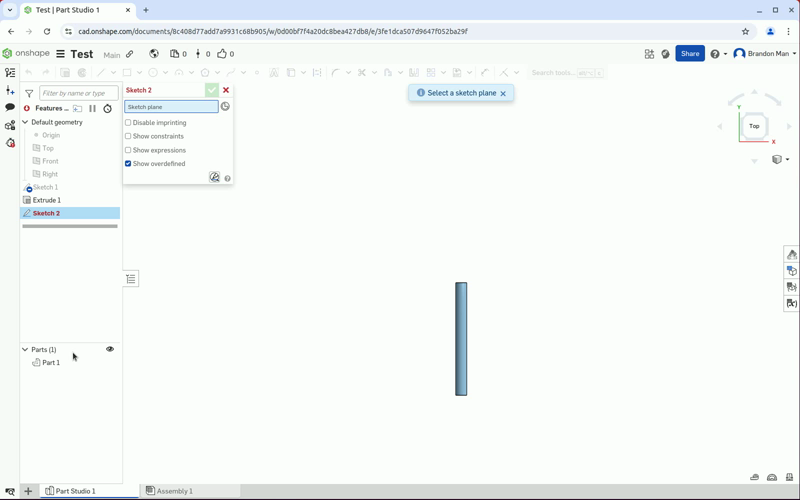
mouse_move(73, 150)
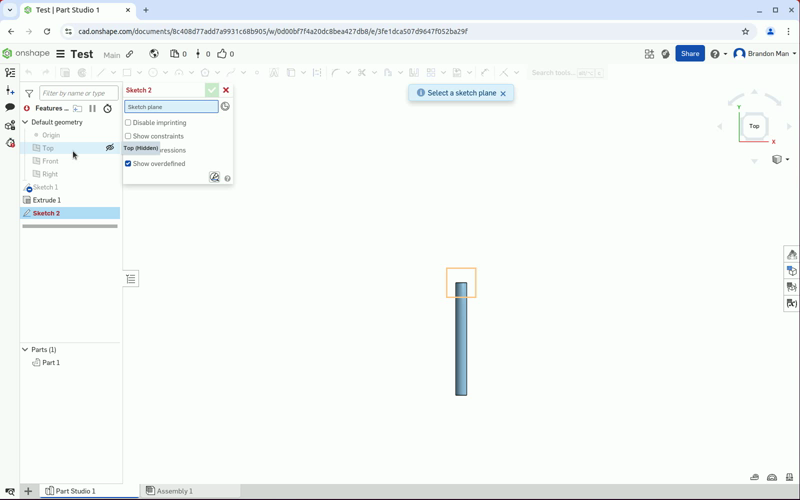
click(73, 150)
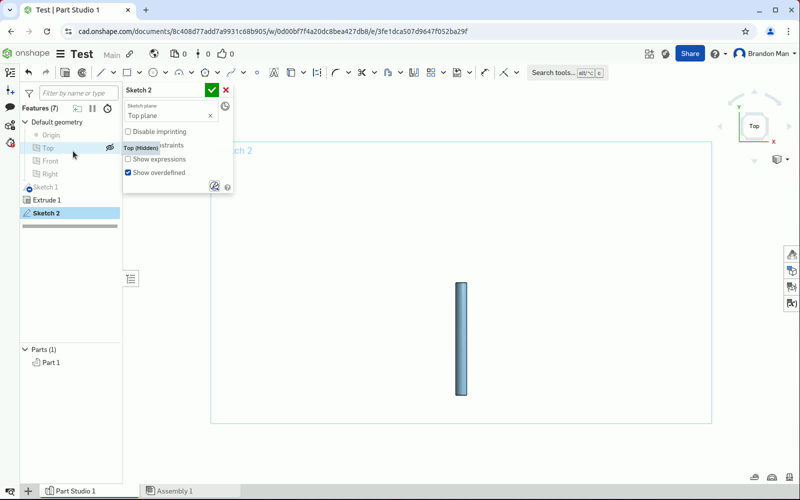
mouse_move(73, 352)
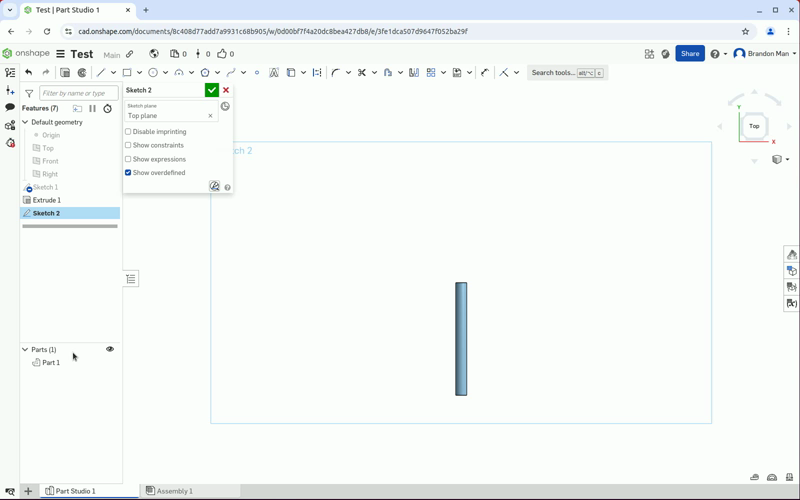
key(y)
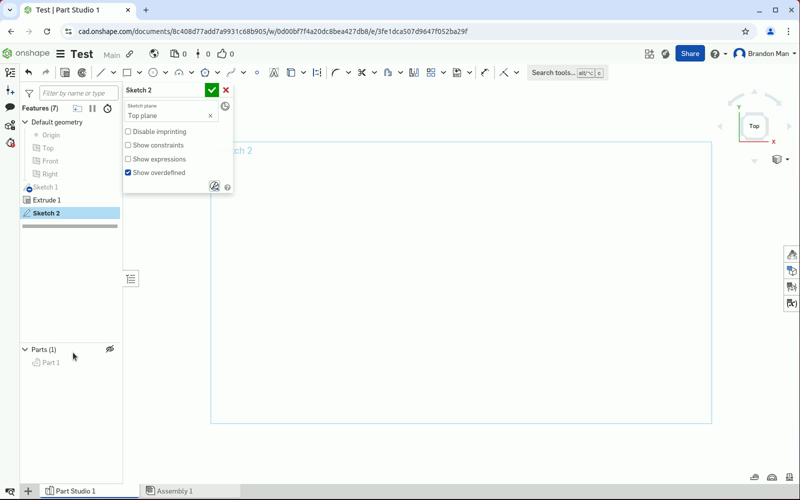
key(c)
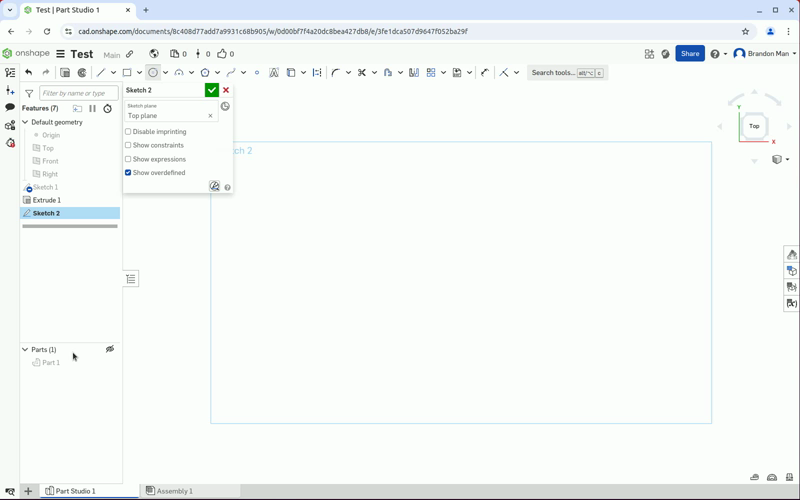
key_down(shift)
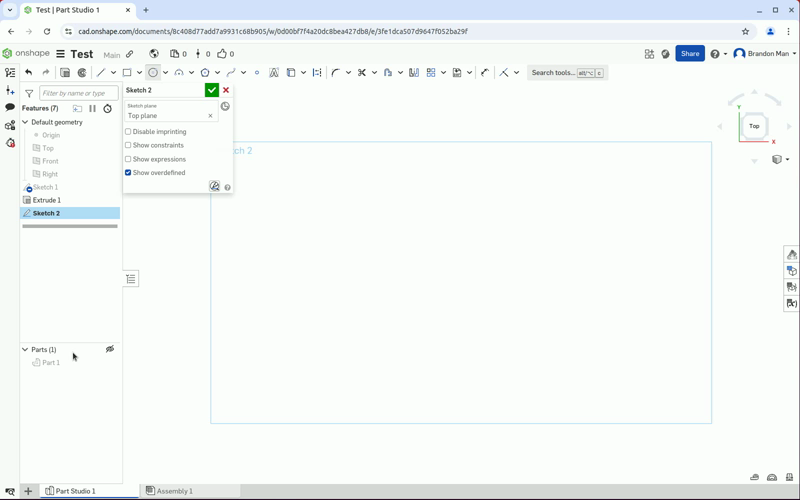
mouse_move(461, 322)
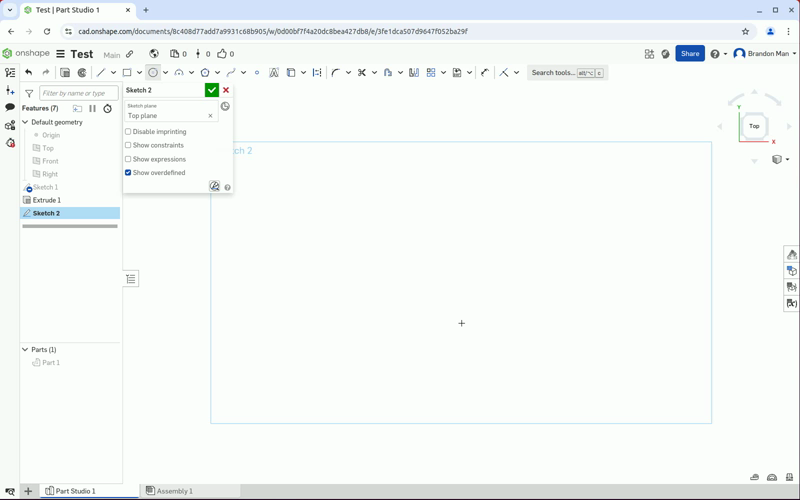
click(461, 322)
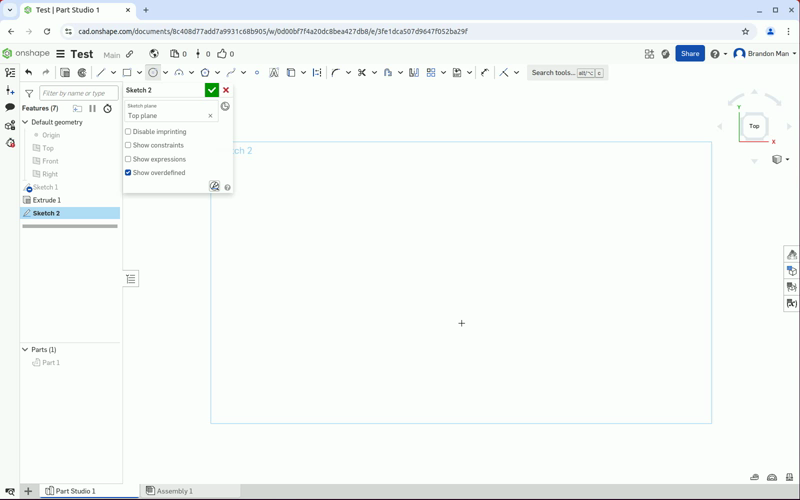
key_up(shift)
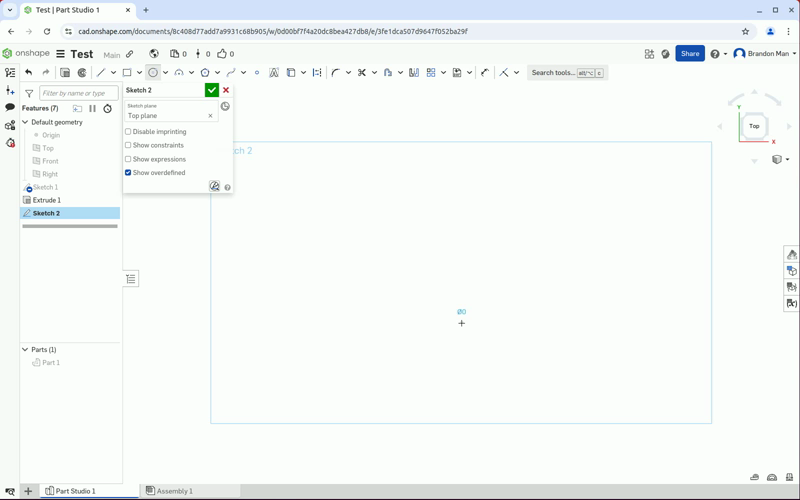
mouse_move(464, 322)
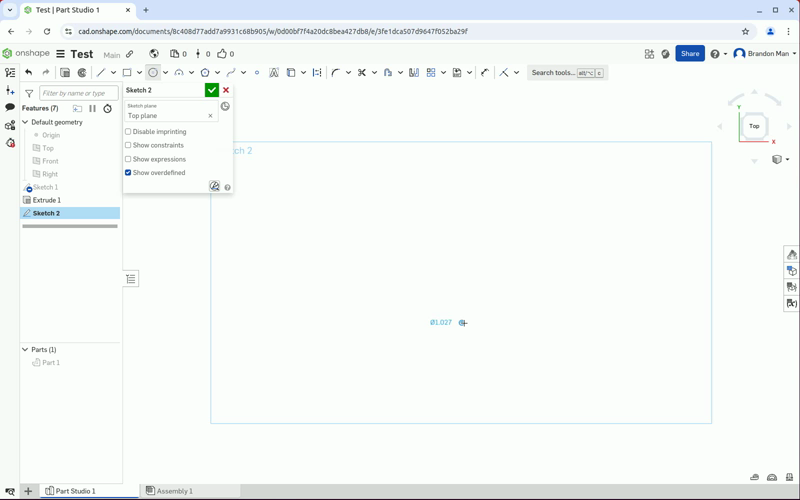
scroll(6)
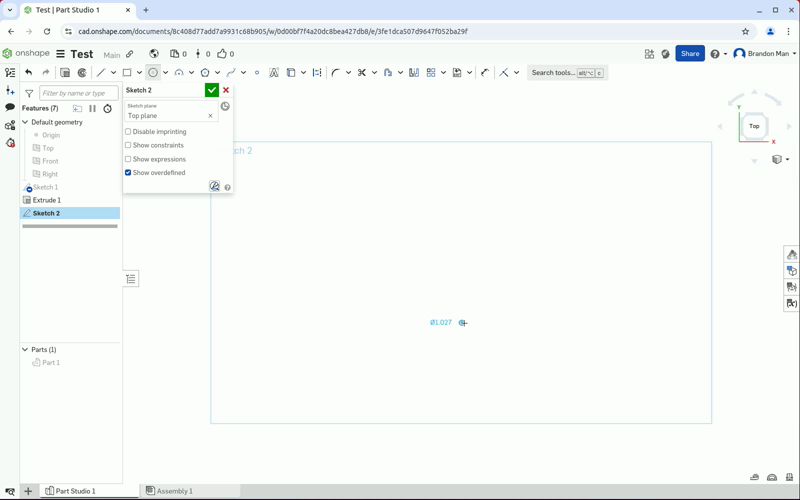
scroll(6)
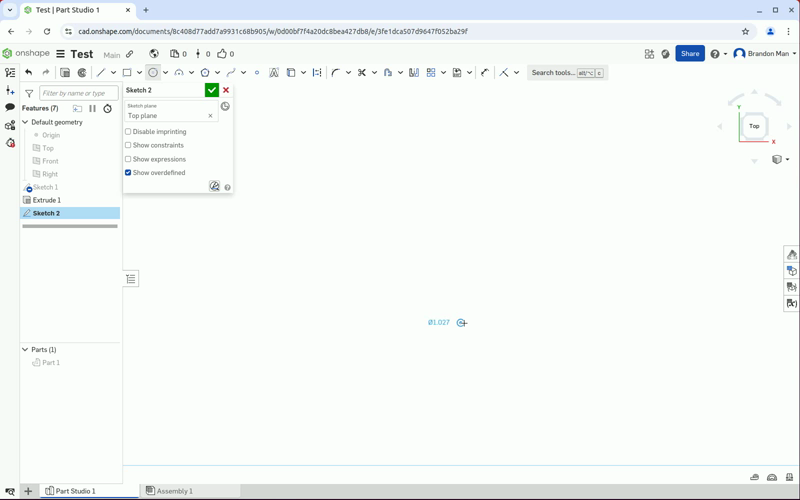
scroll(6)
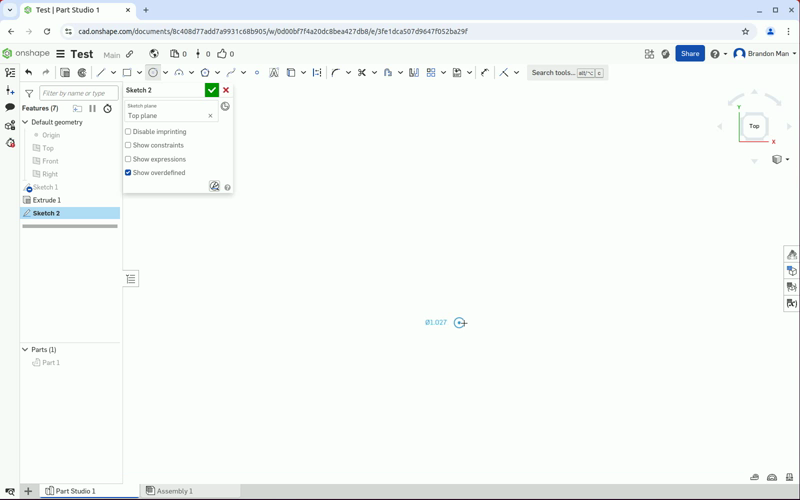
scroll(6)
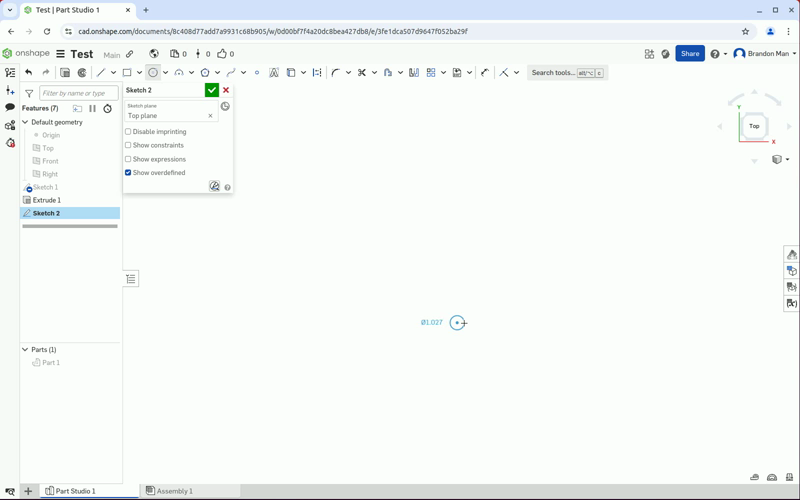
scroll(6)
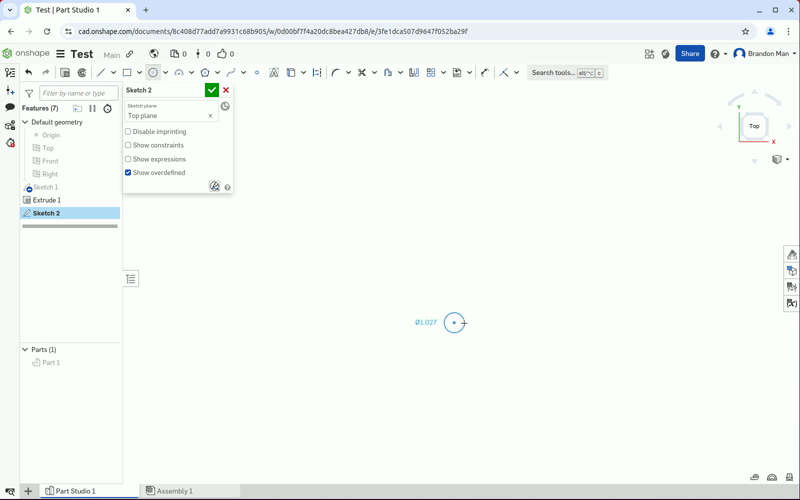
scroll(6)
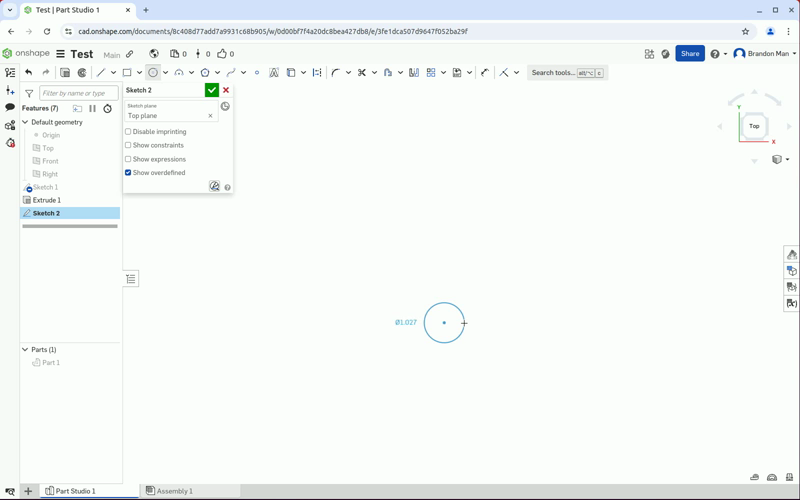
scroll(6)
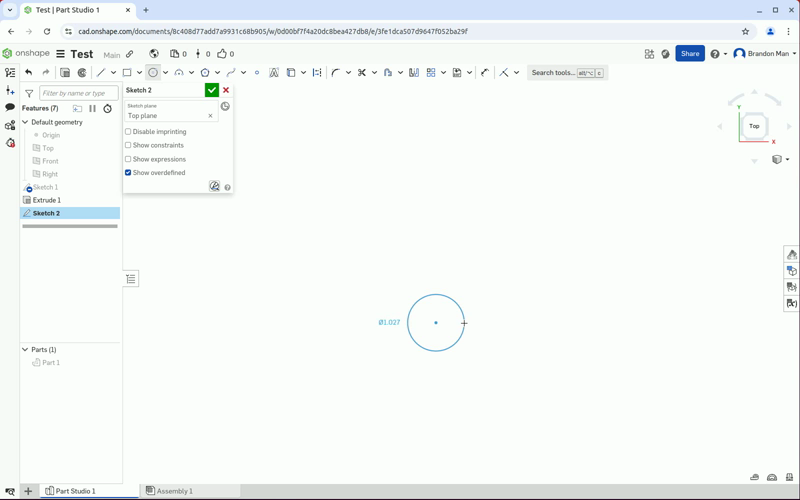
click(464, 322)
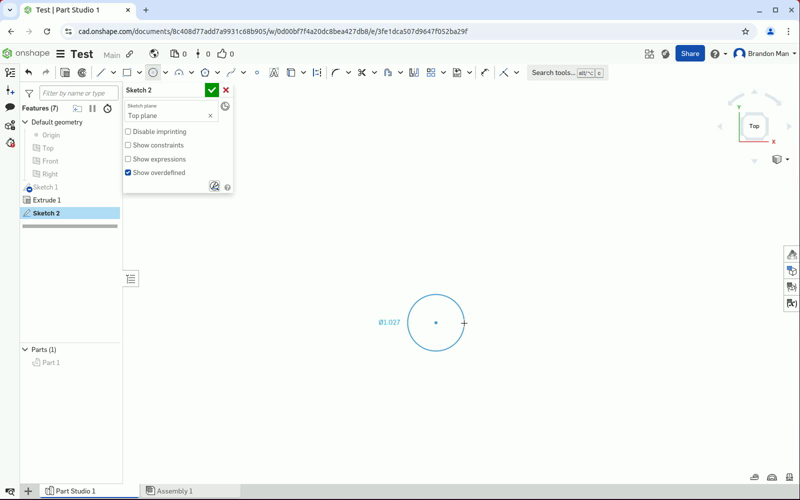
scroll(-6)
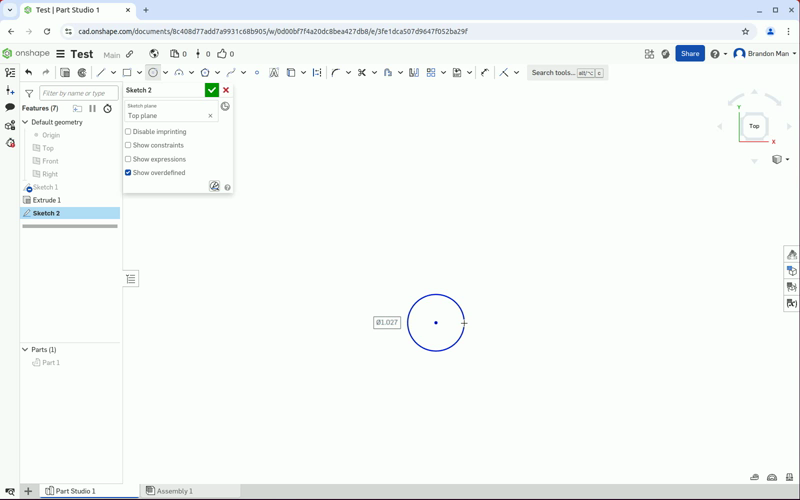
scroll(-6)
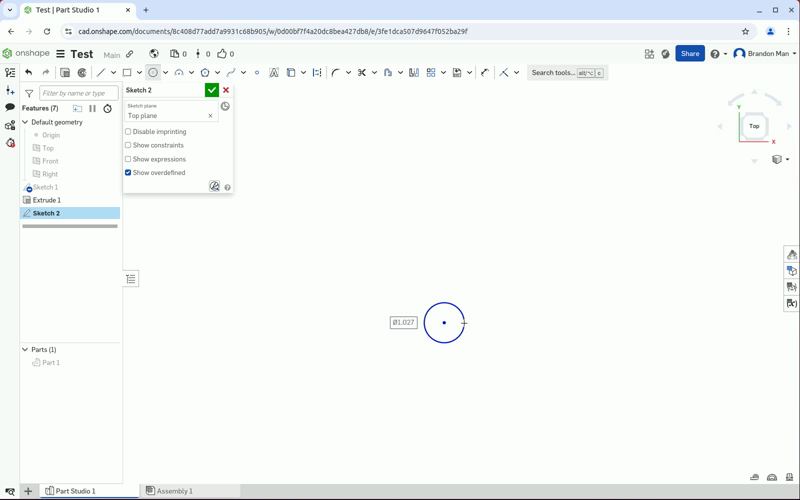
scroll(-6)
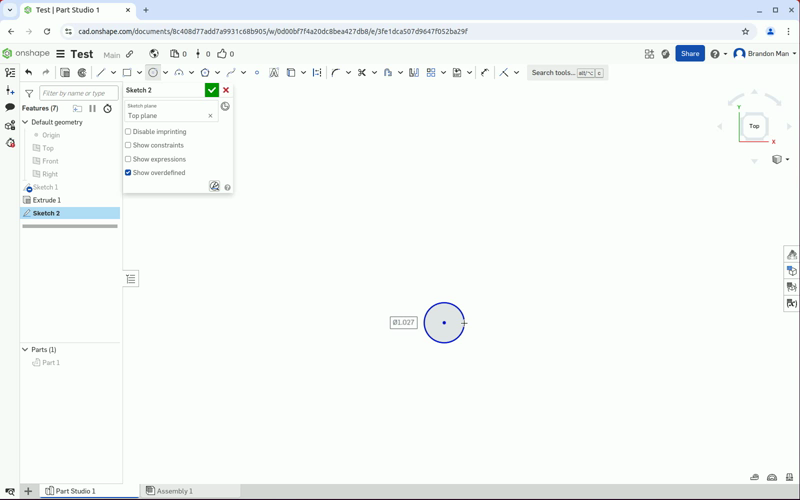
scroll(-6)
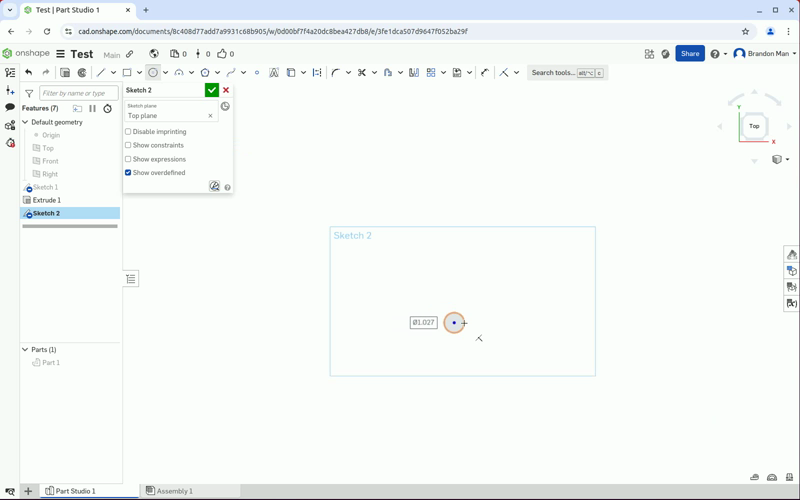
scroll(-6)
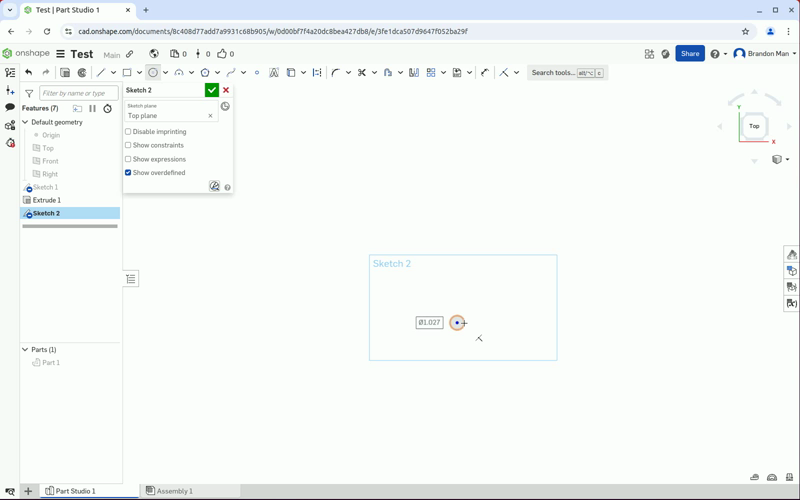
scroll(-6)
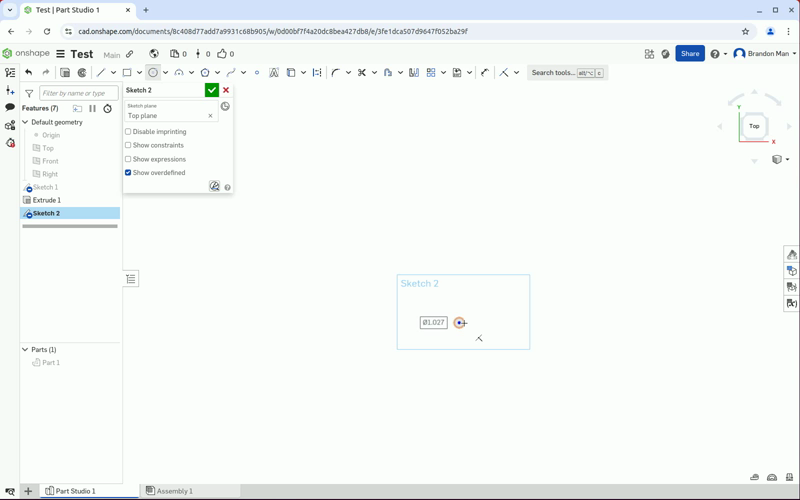
scroll(-6)
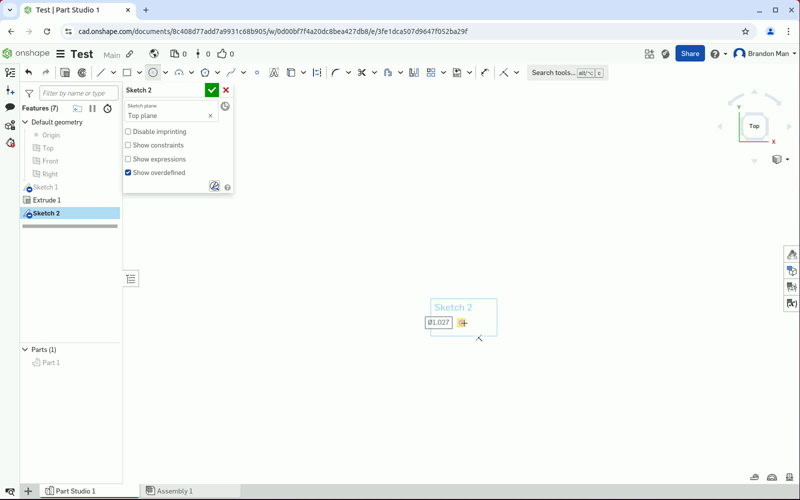
key(esc)
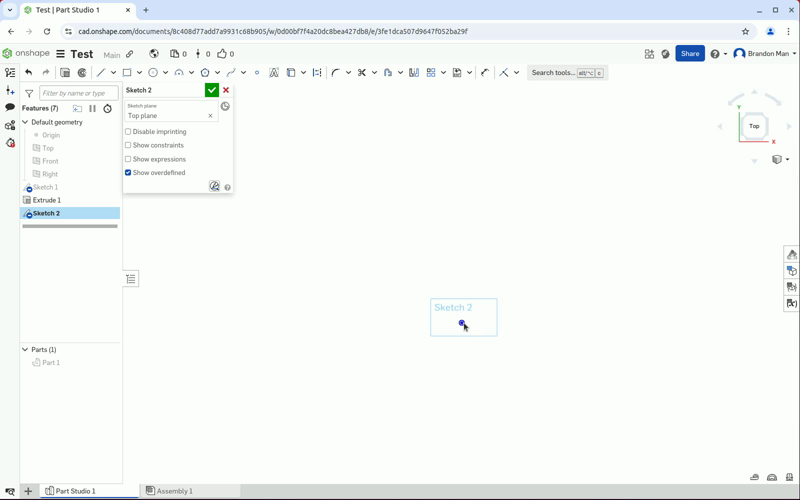
mouse_move(460, 323)
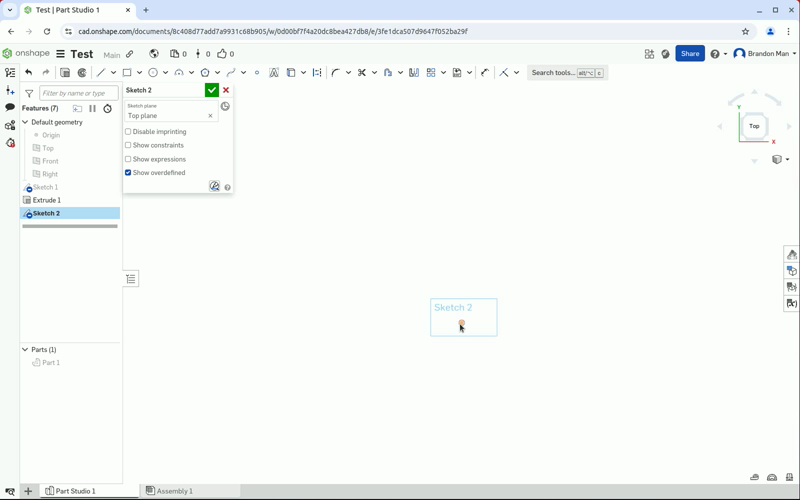
scroll(6)
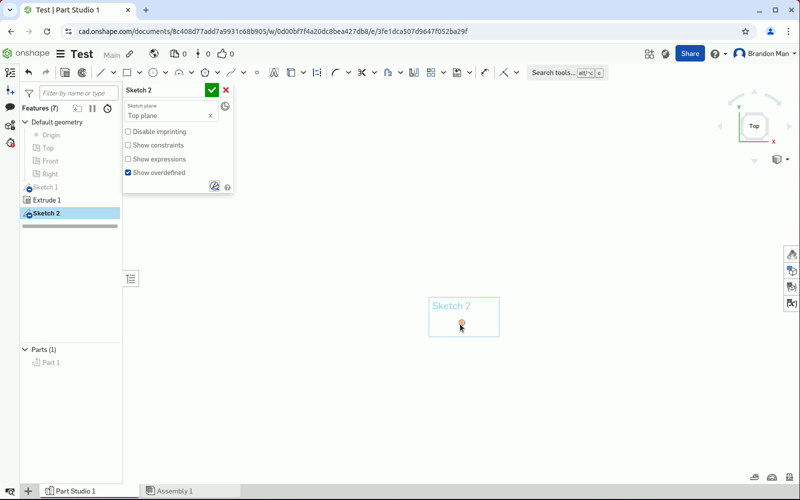
scroll(6)
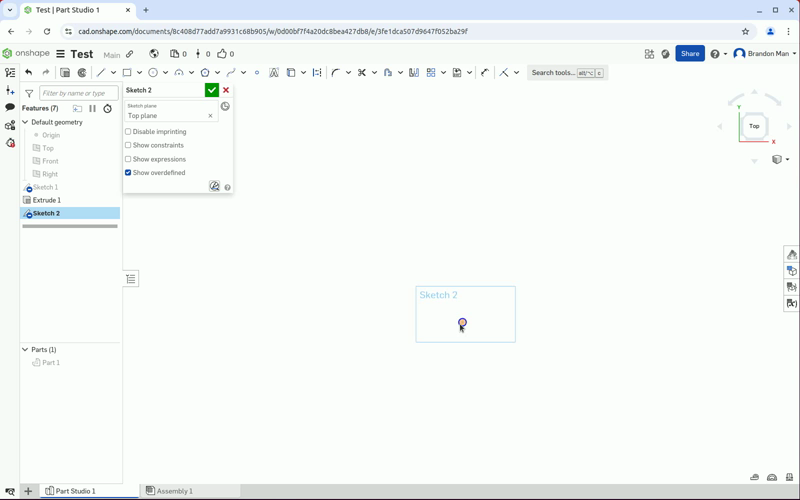
scroll(6)
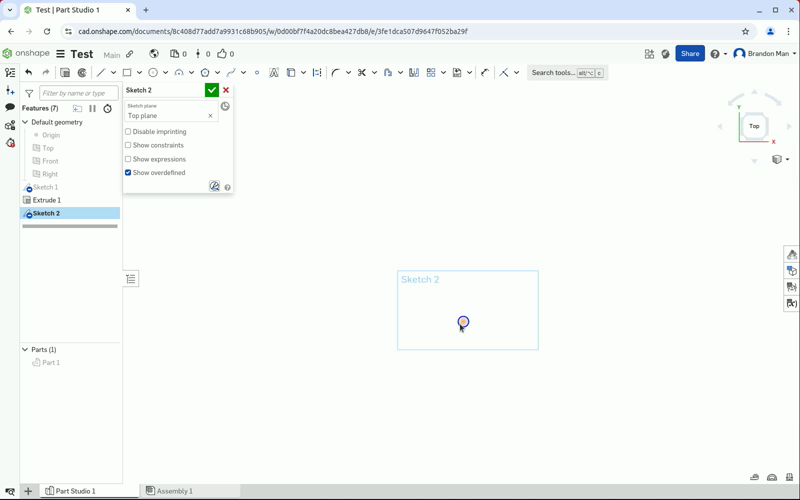
scroll(6)
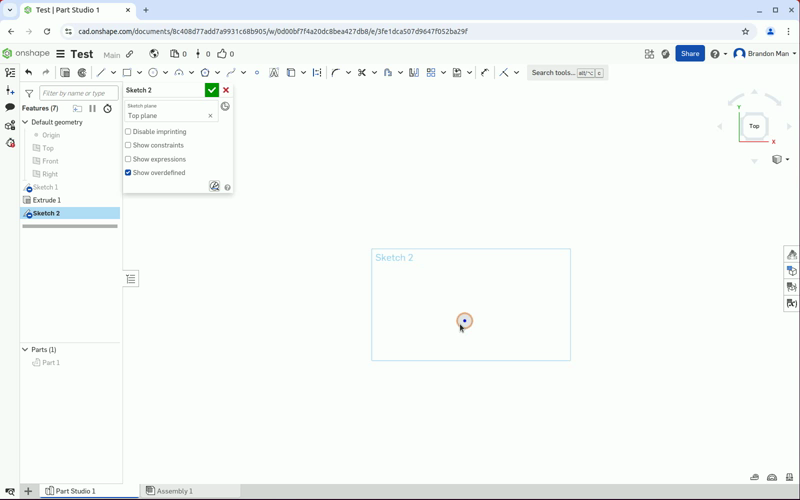
scroll(6)
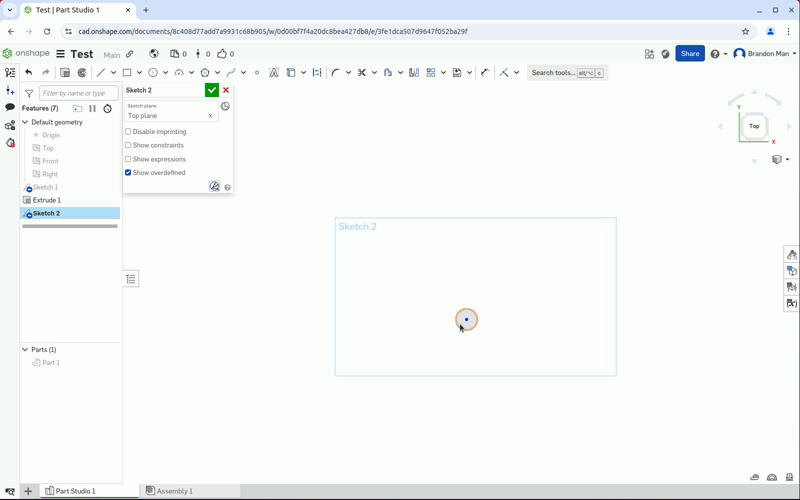
scroll(6)
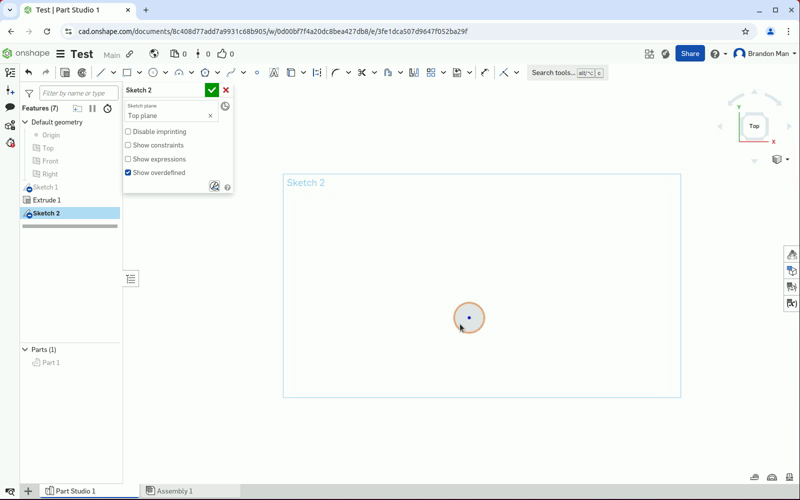
scroll(6)
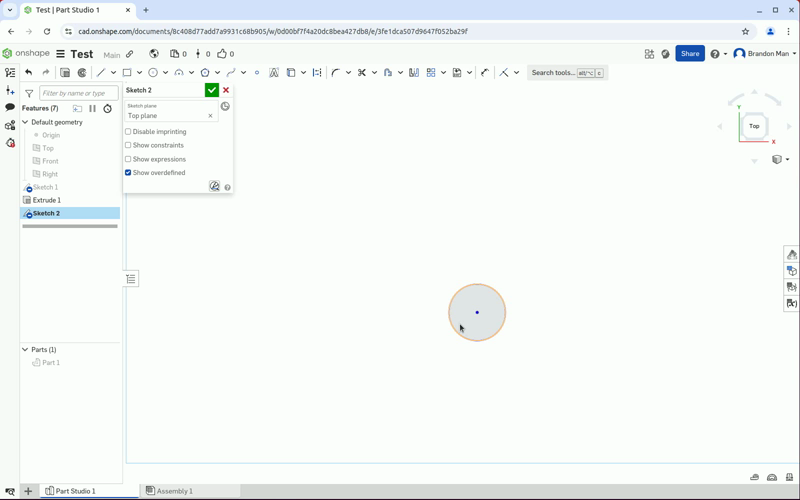
click(460, 323)
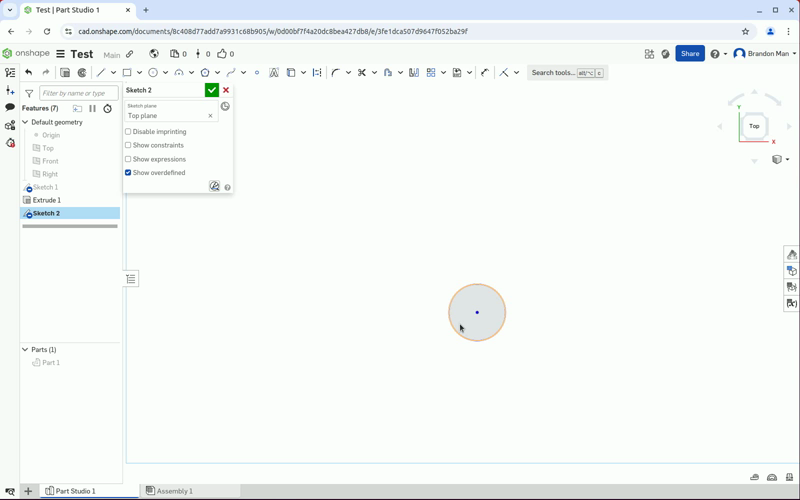
scroll(-6)
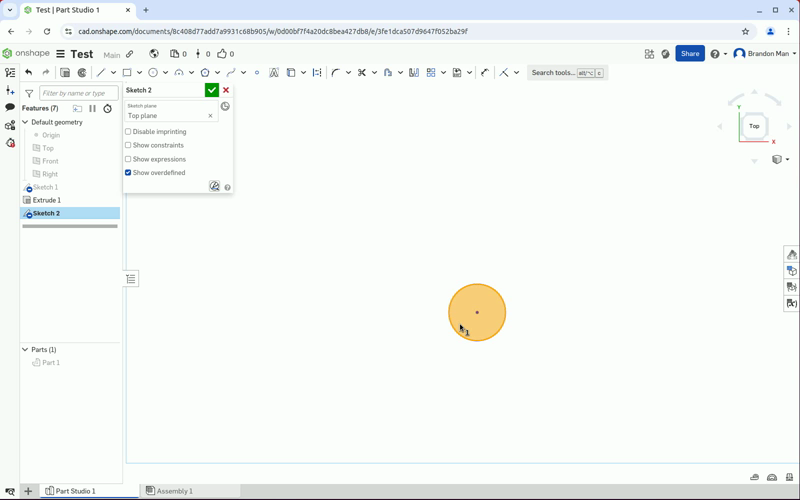
scroll(-6)
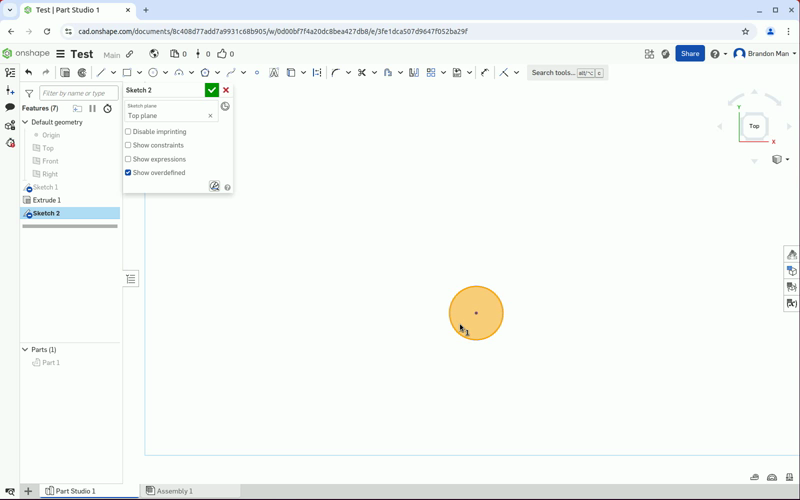
scroll(-6)
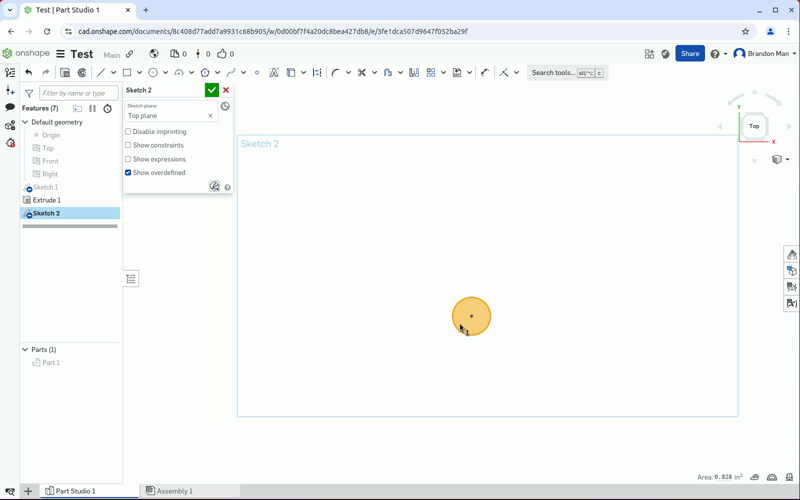
scroll(-6)
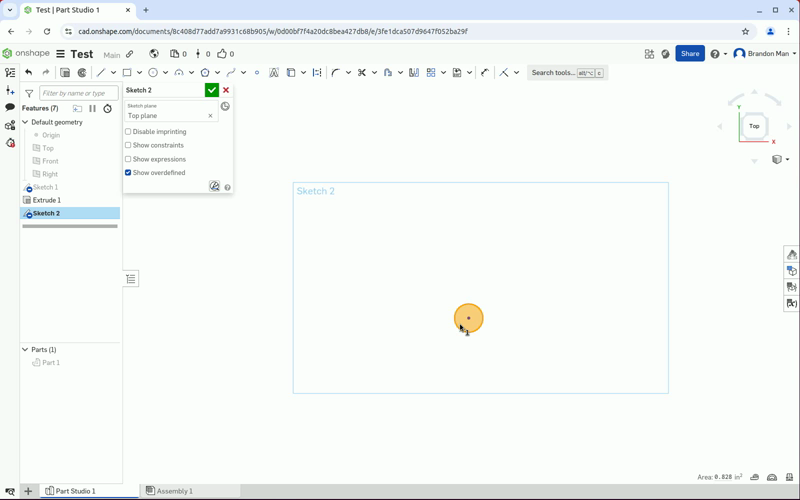
scroll(-6)
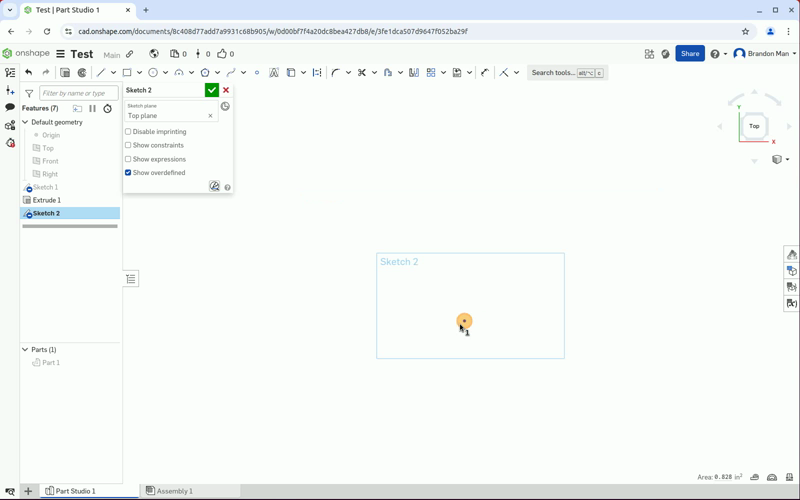
scroll(-6)
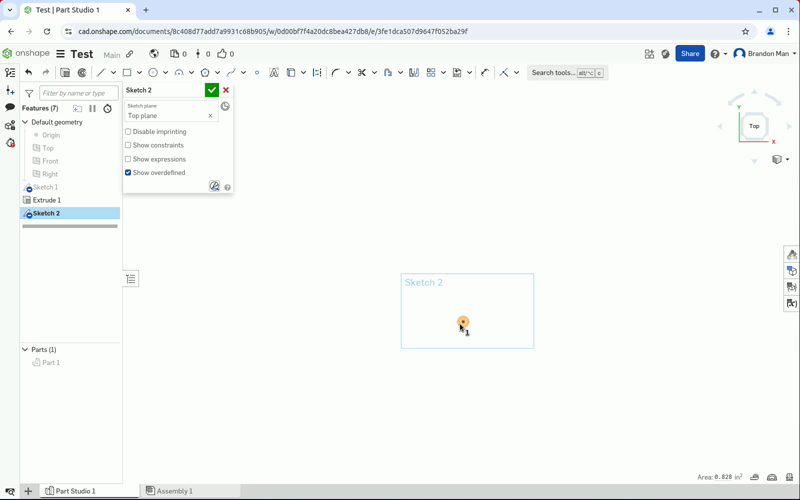
scroll(-6)
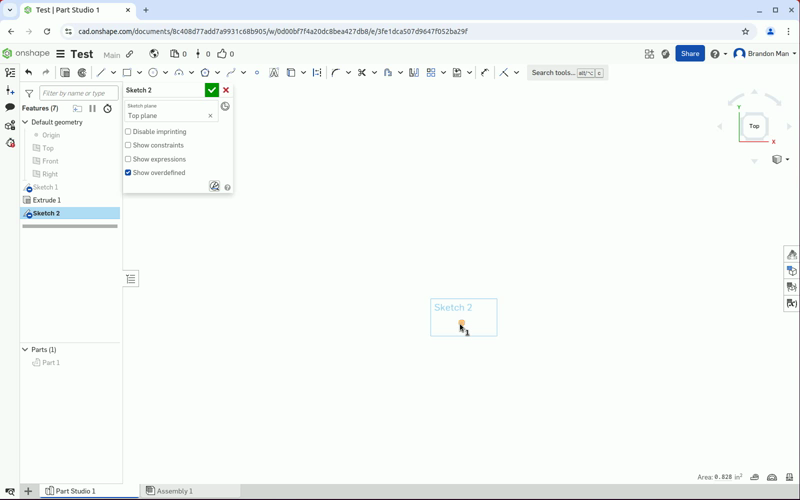
mouse_move(73, 352)
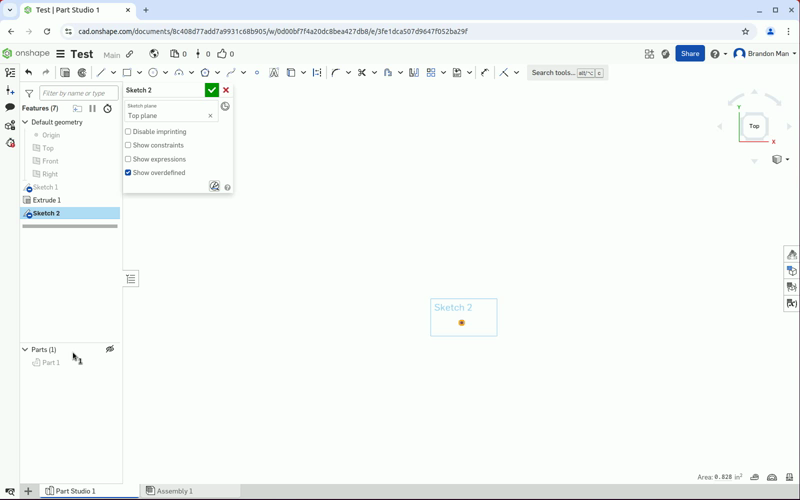
key(shift+y)
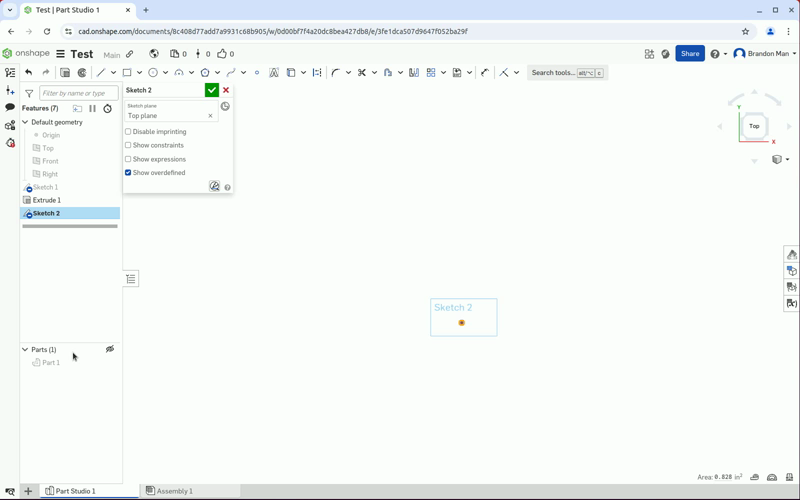
key(shift+e)
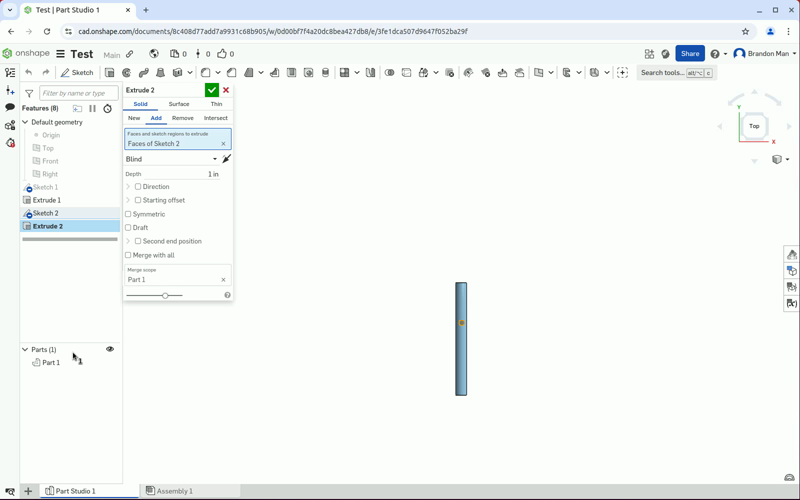
mouse_move(143, 106)
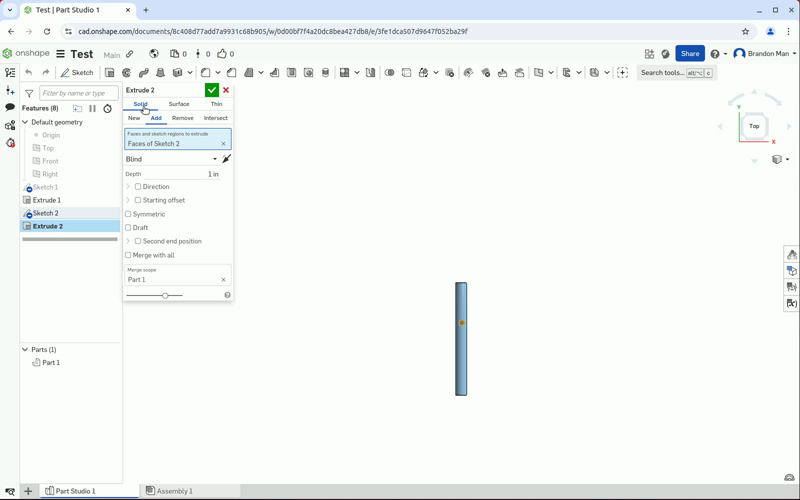
click(143, 106)
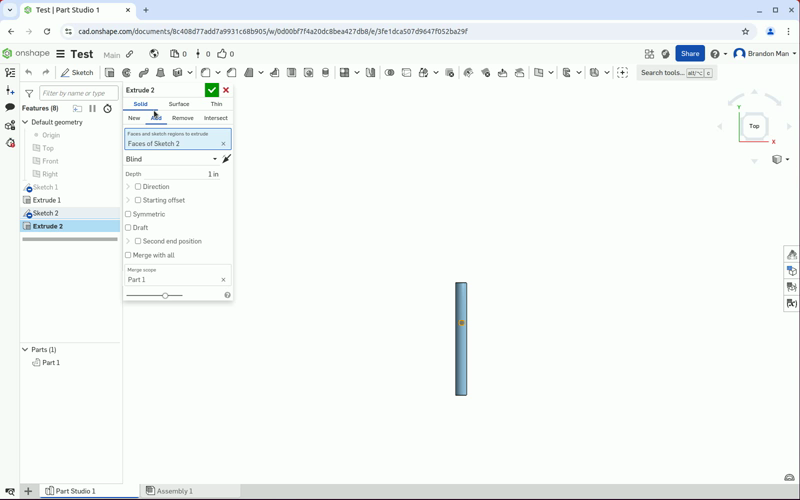
mouse_move(186, 120)
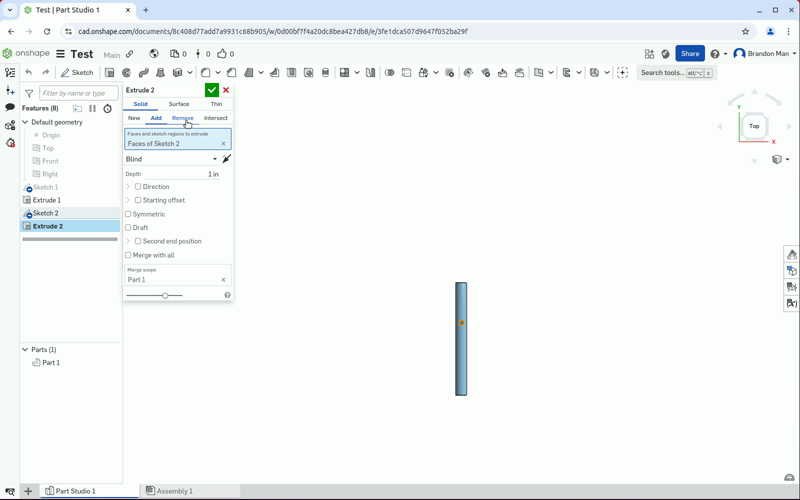
click(186, 120)
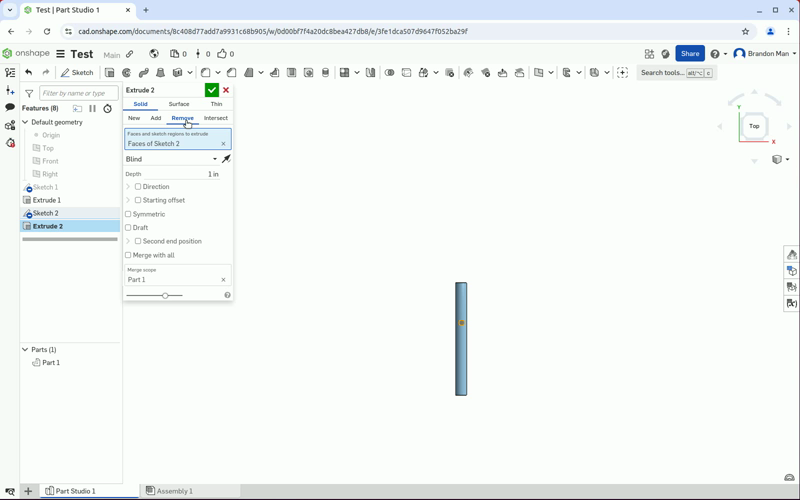
key(tab, 4)
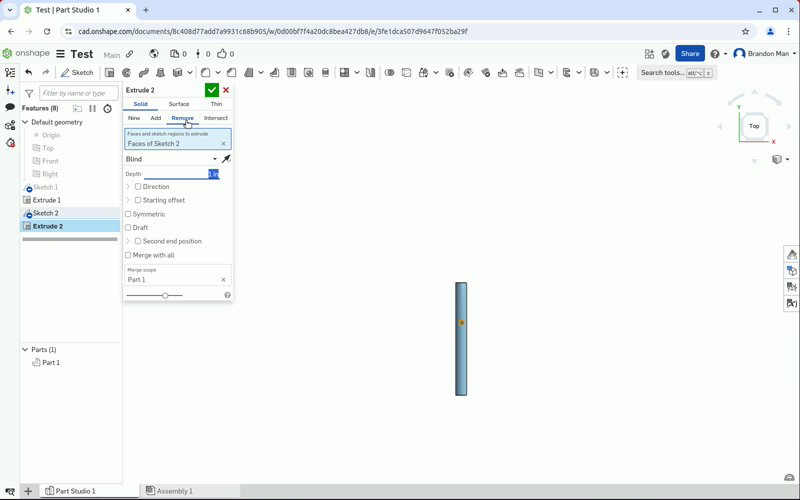
text(3.852)
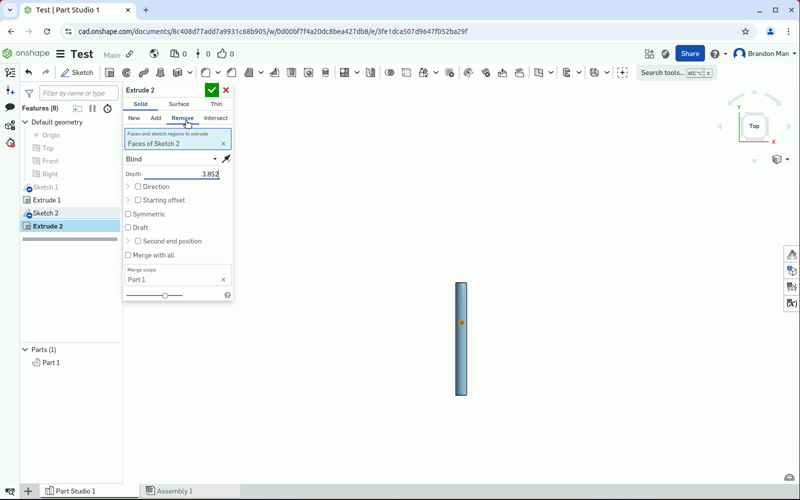
key(tab, 3)
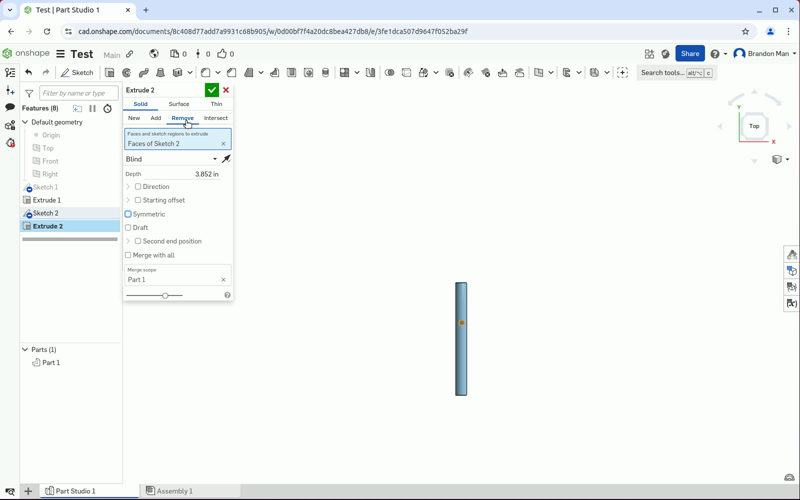
key(space)
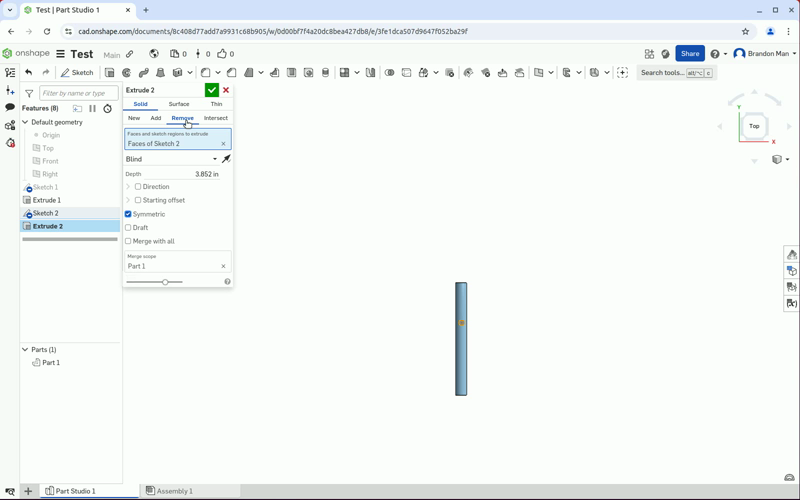
key(tab, 2)
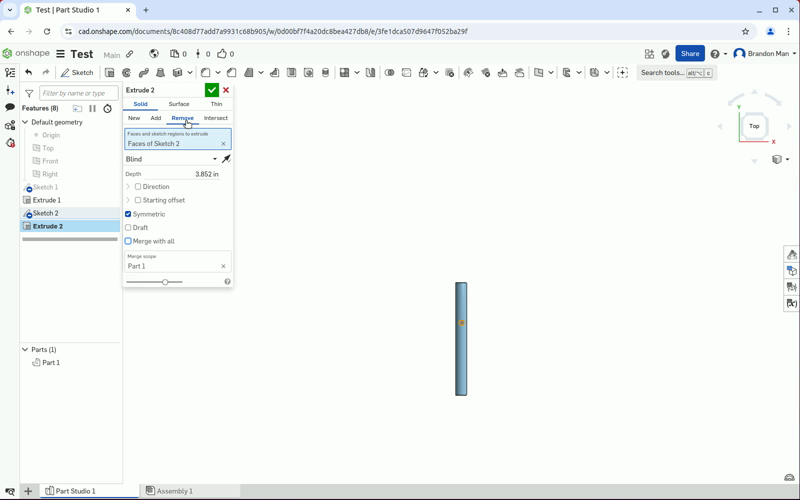
key(space)
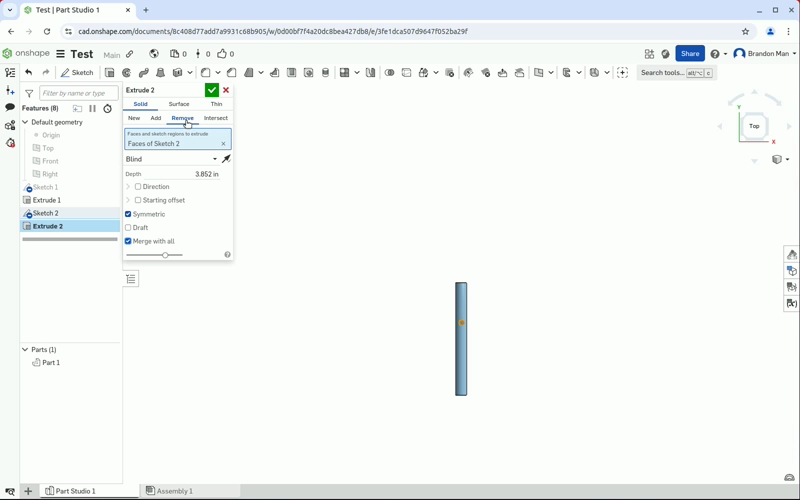
key(enter)
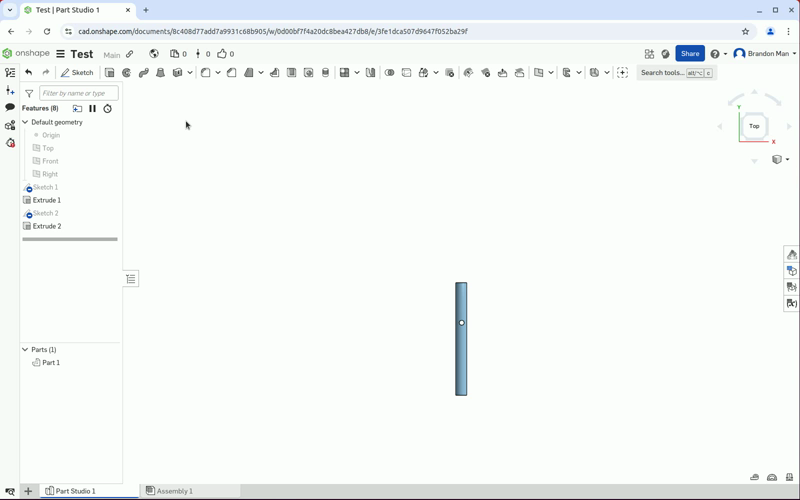
key(shift+h)
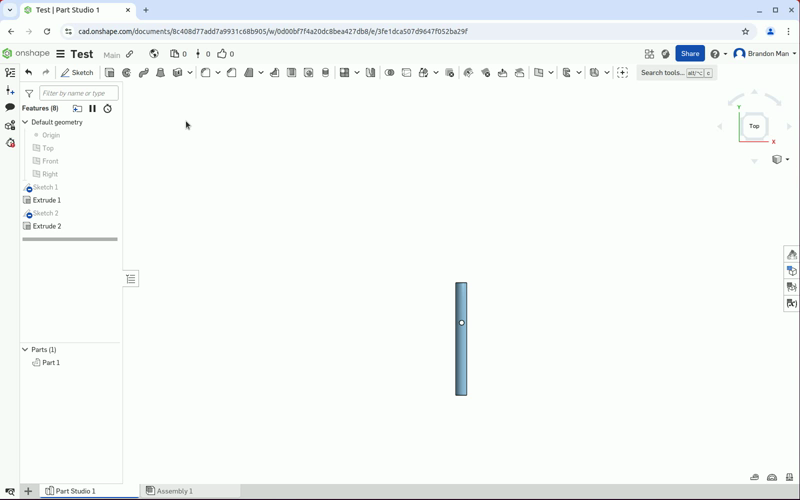
key(shift+h)
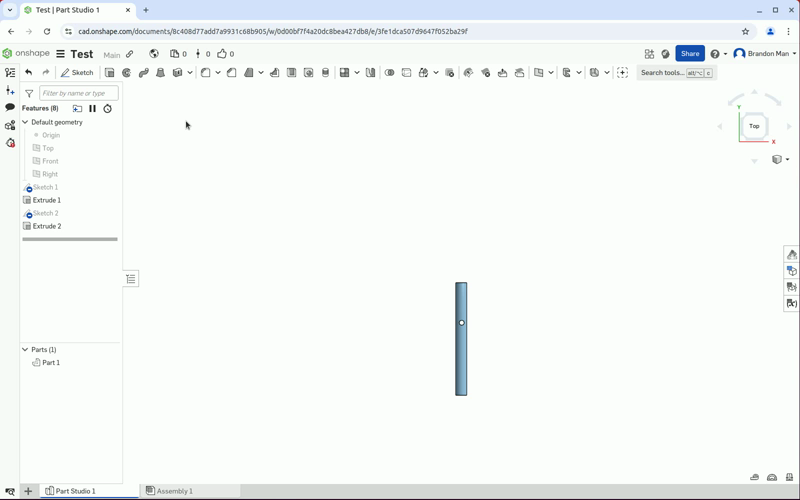
key(shift+7)
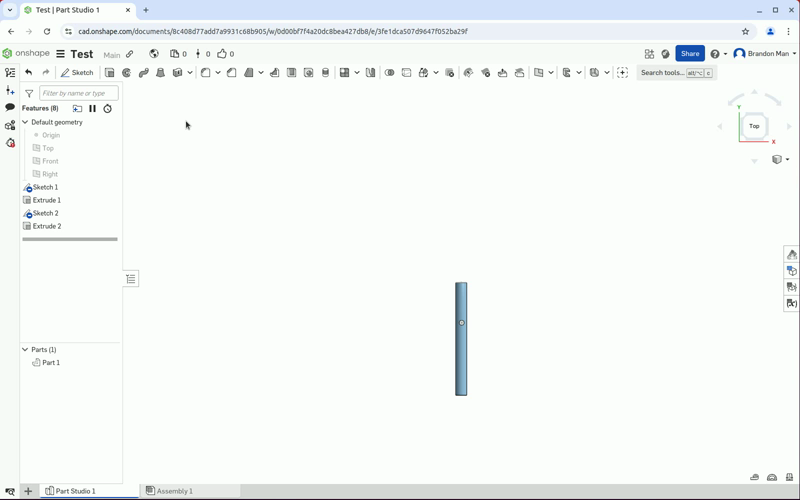
key(up, 3)
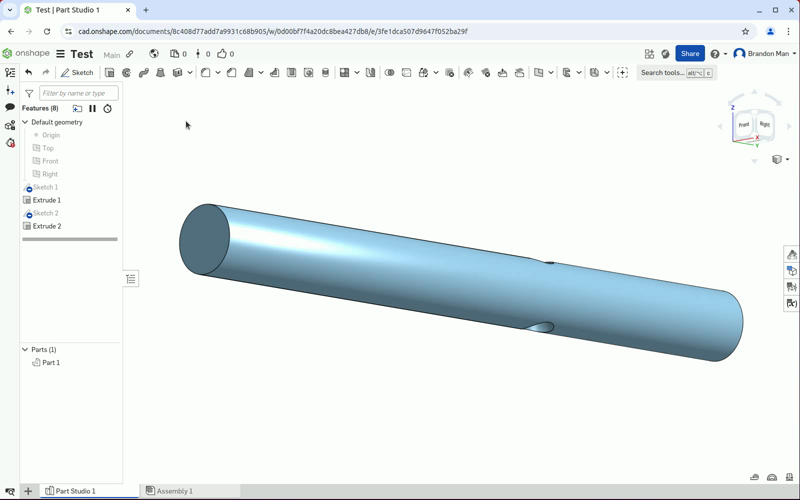
key(left, 3)
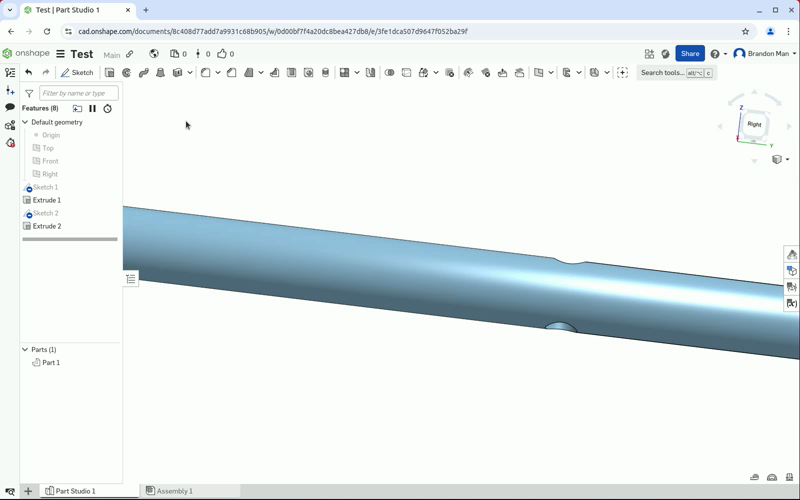
key(right, 3)
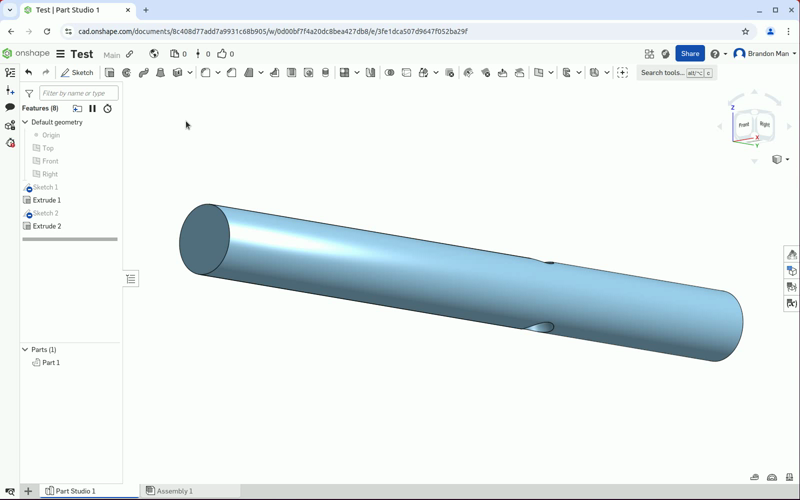
key(down, 3)
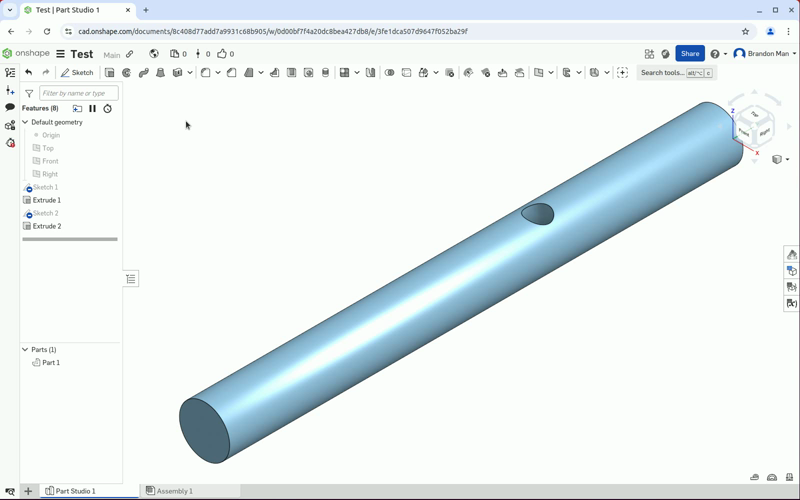
mouse_move(73, 189)
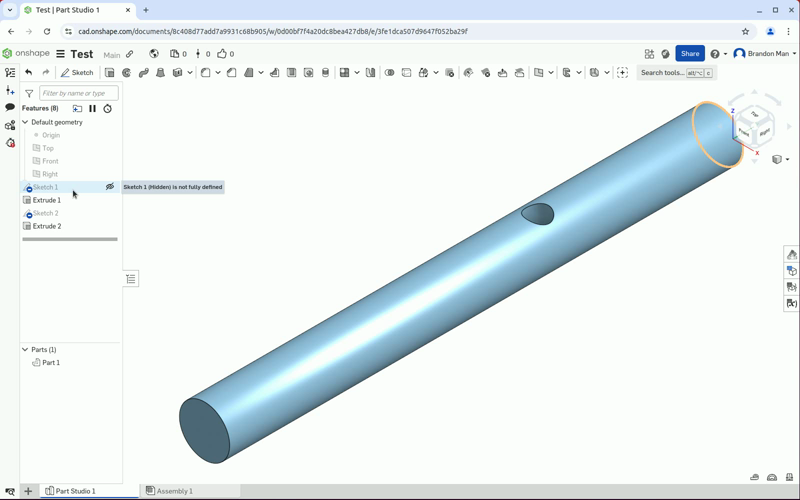
click(73, 189)